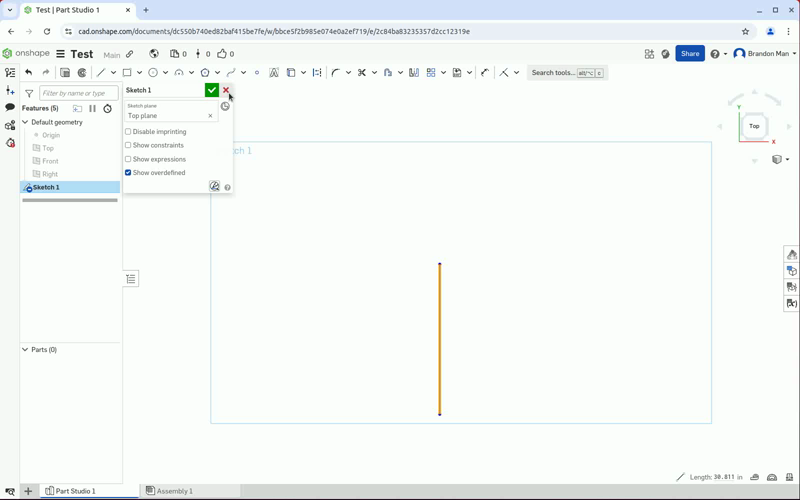
key(shift+h)
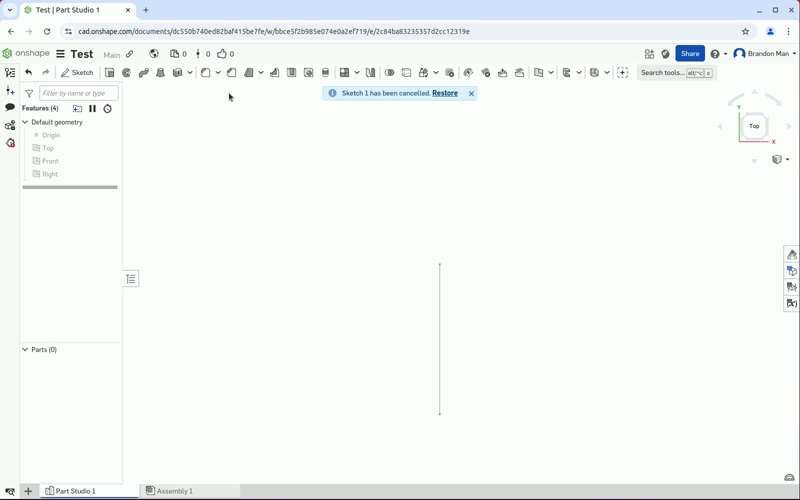
mouse_move(73, 352)
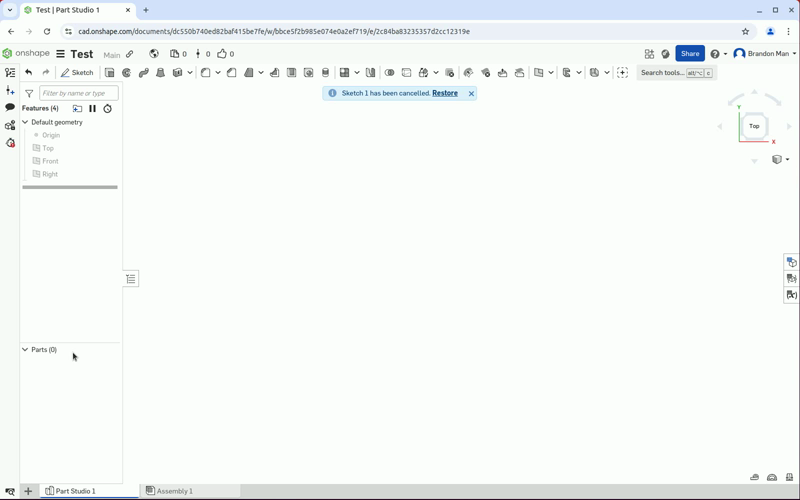
key(y)
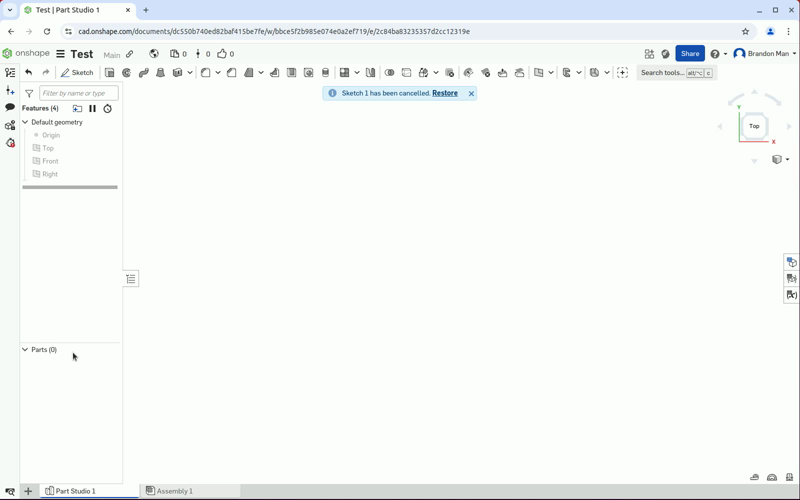
key(shift+p)
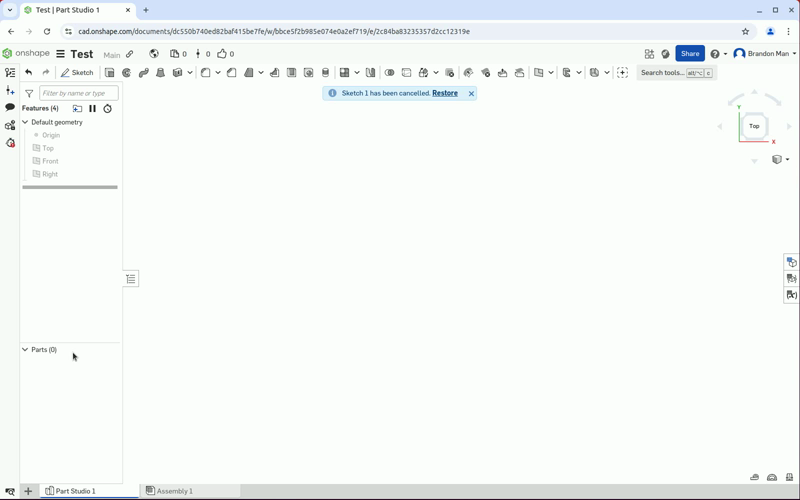
key(space)
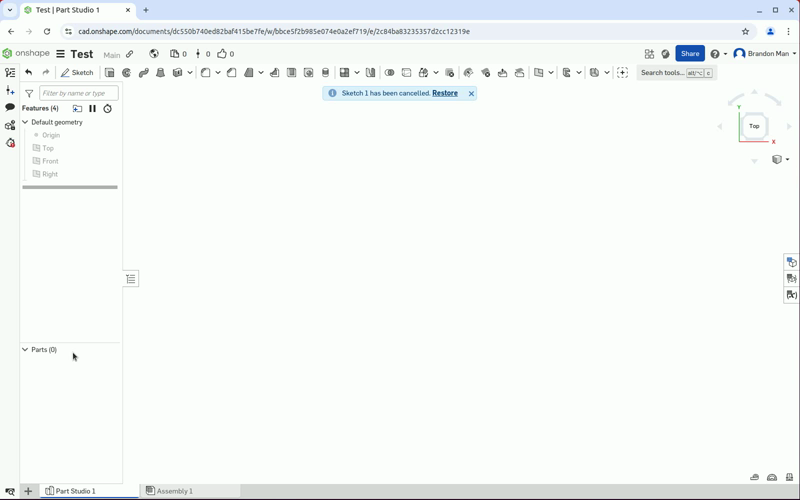
key_down(shift)
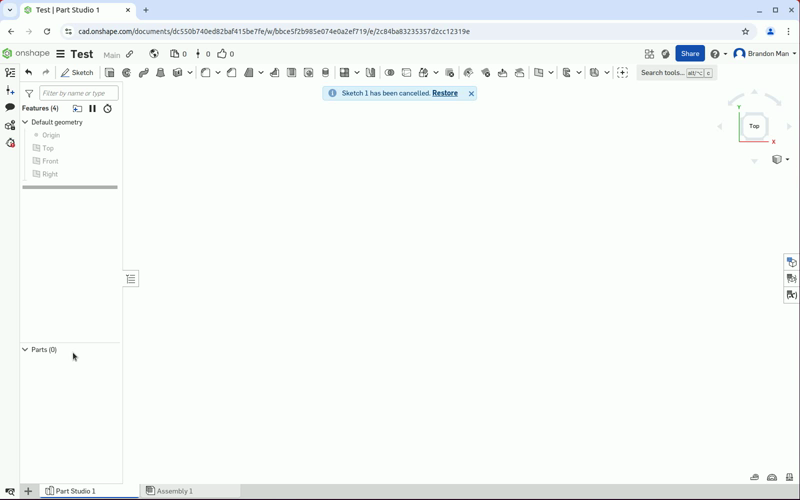
key(up)
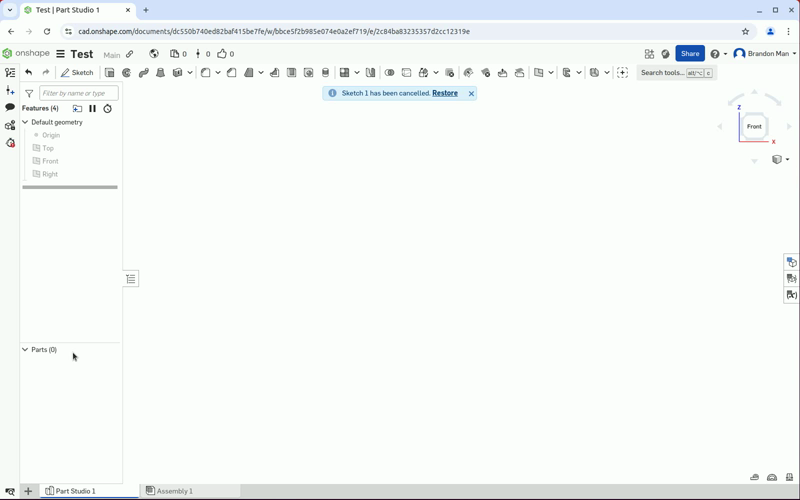
key_up(shift)
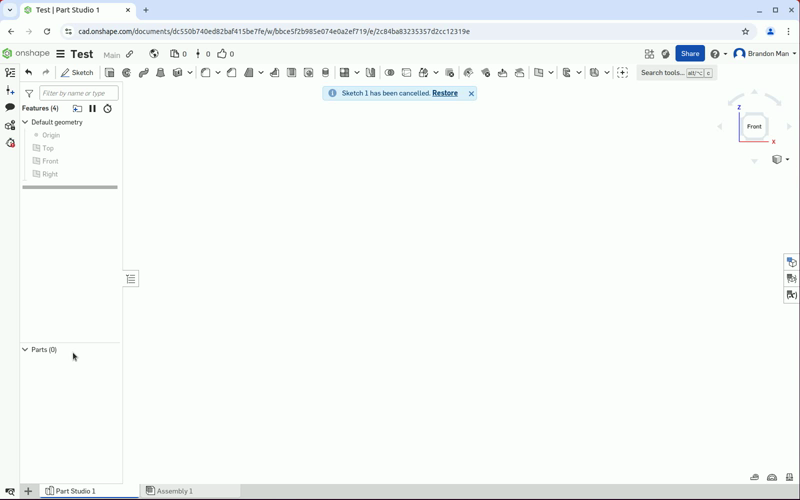
mouse_move(73, 352)
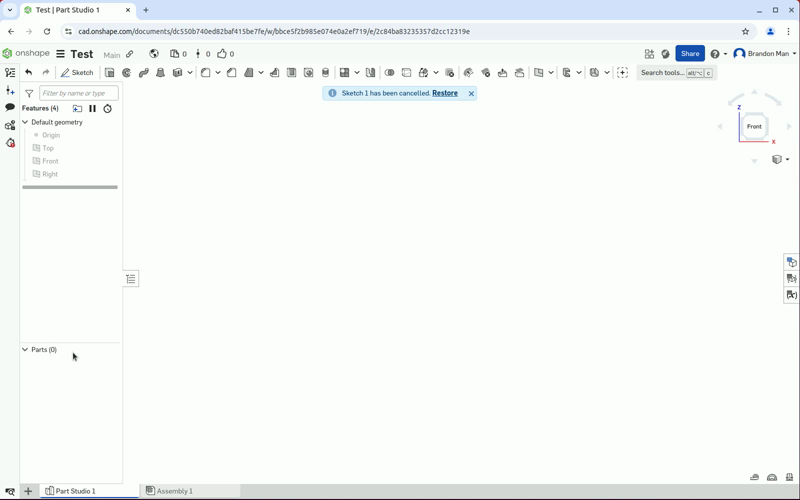
key(shift+y)
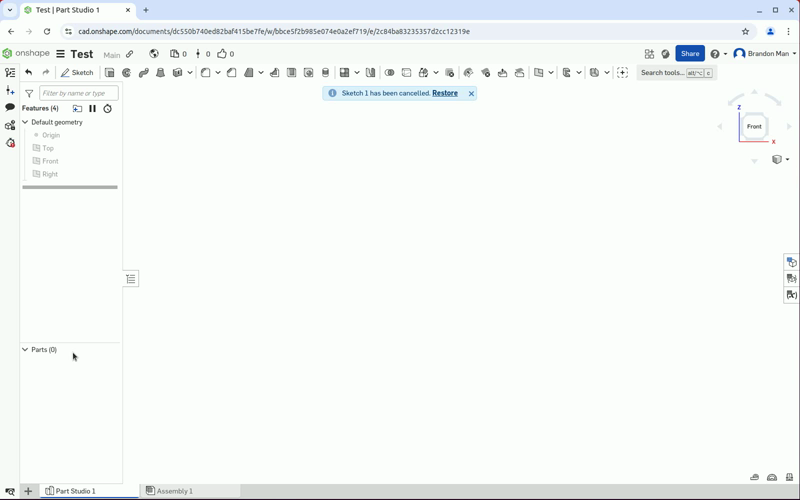
key(shift+s)
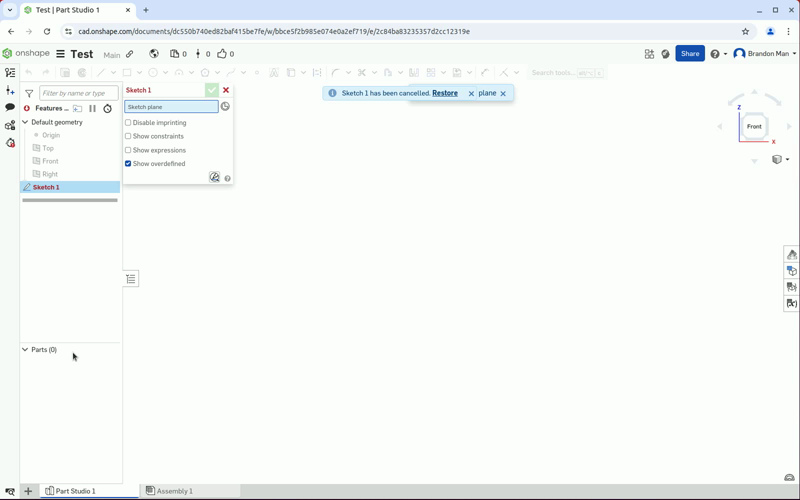
mouse_move(73, 163)
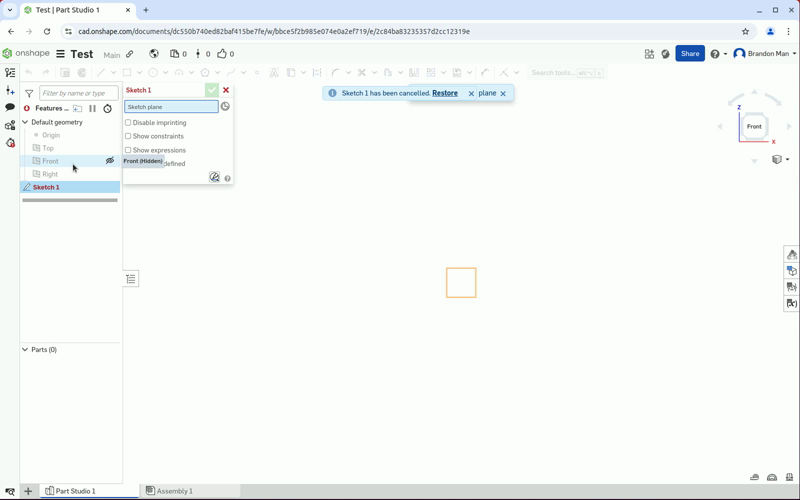
click(73, 163)
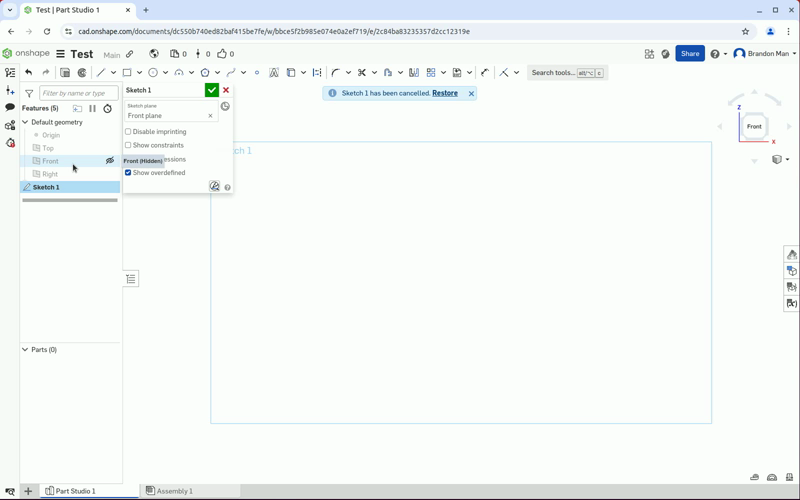
mouse_move(73, 352)
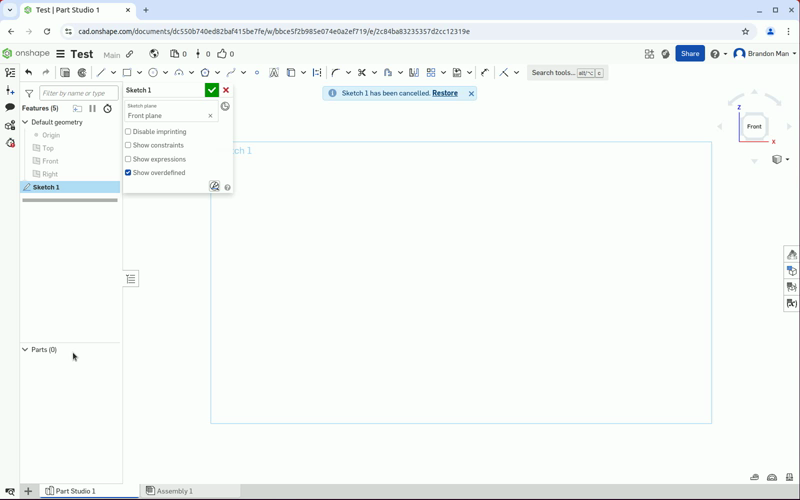
key(y)
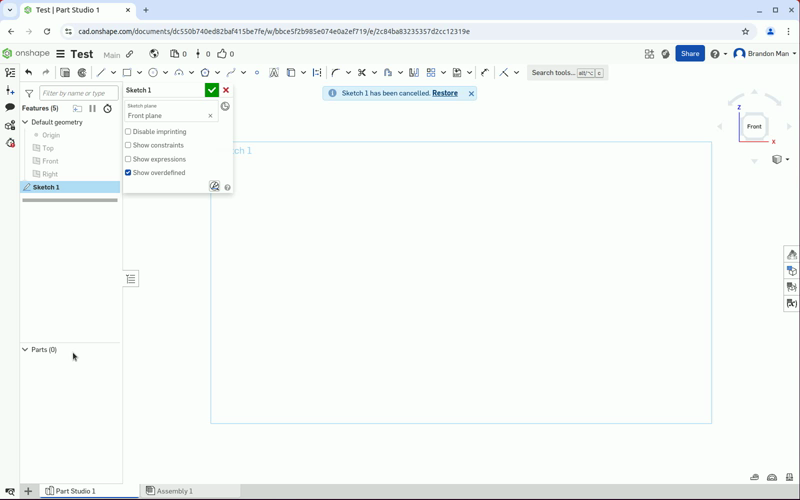
key(l)
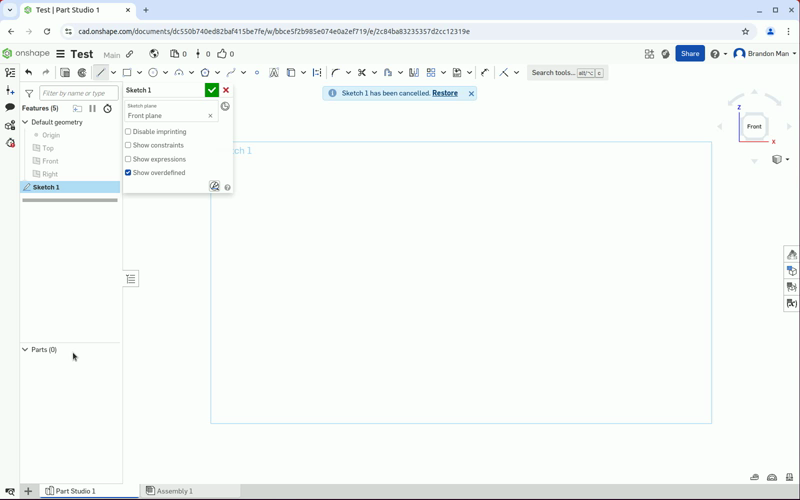
key_down(shift)
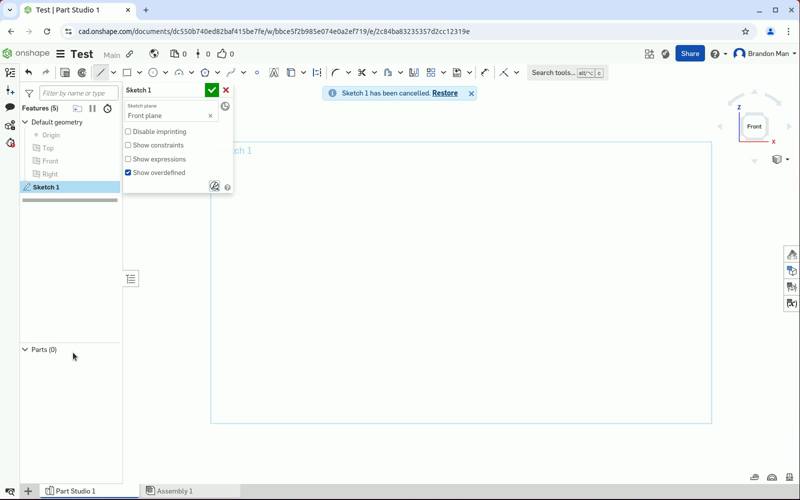
mouse_move(405, 359)
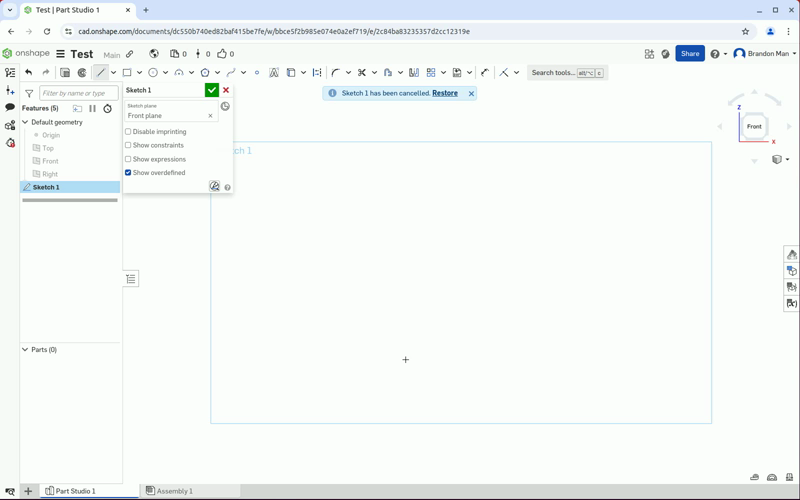
click(405, 359)
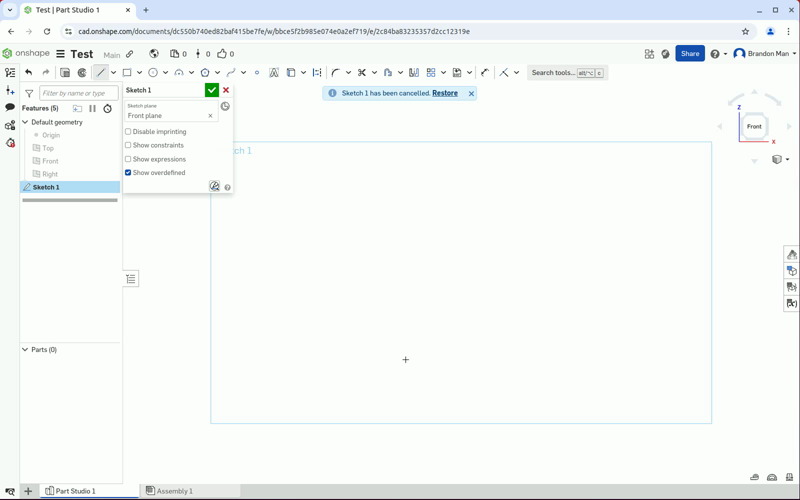
key_up(shift)
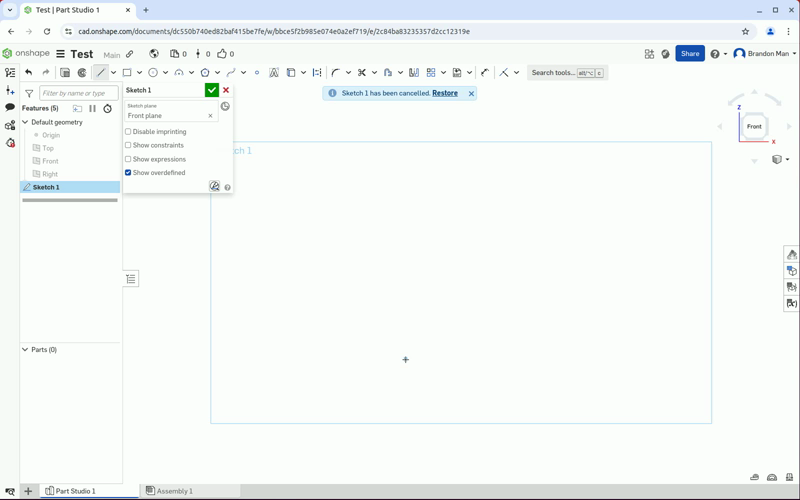
key_down(shift)
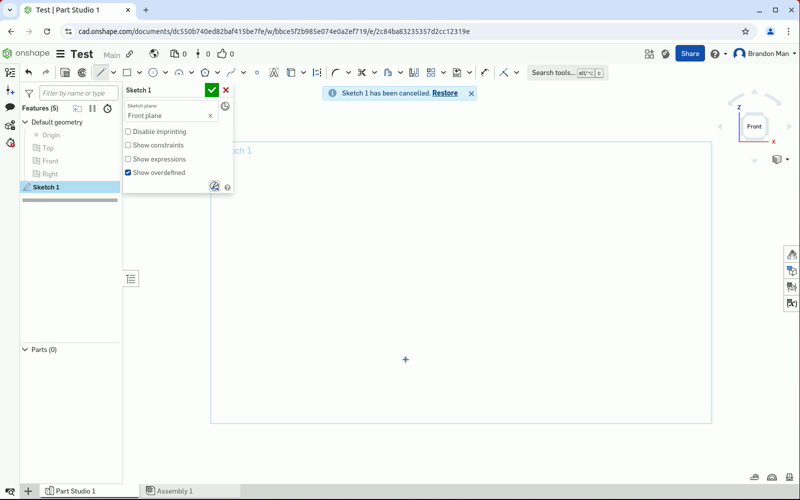
mouse_move(484, 359)
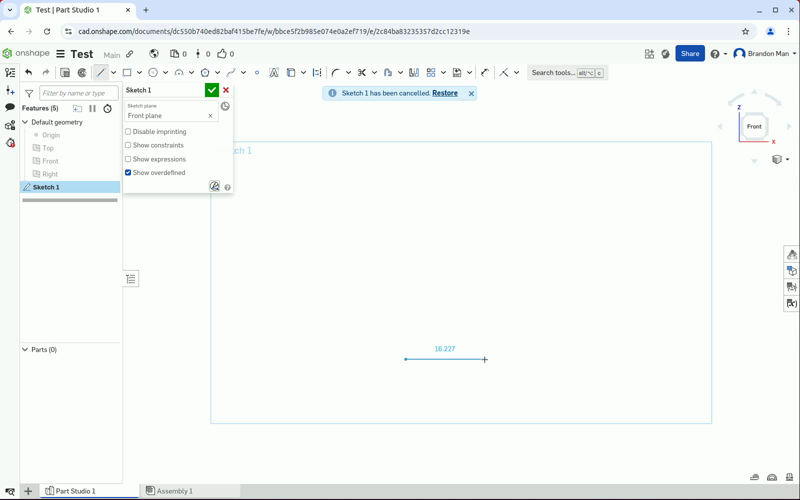
click(484, 359)
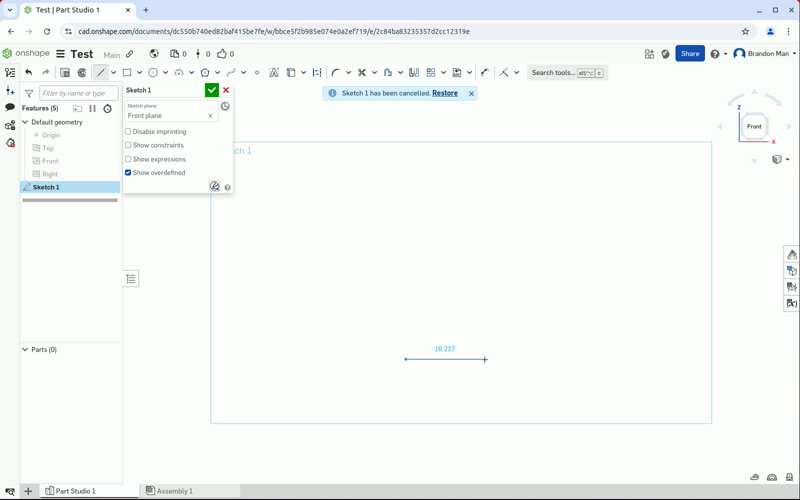
key_up(shift)
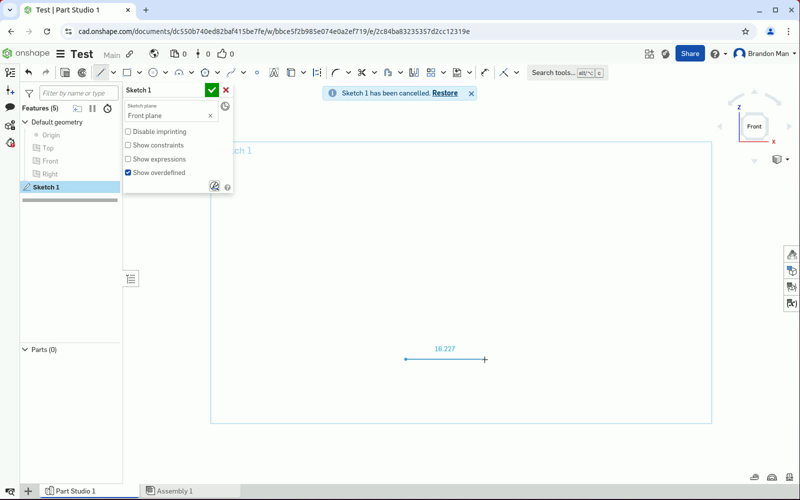
key_down(shift)
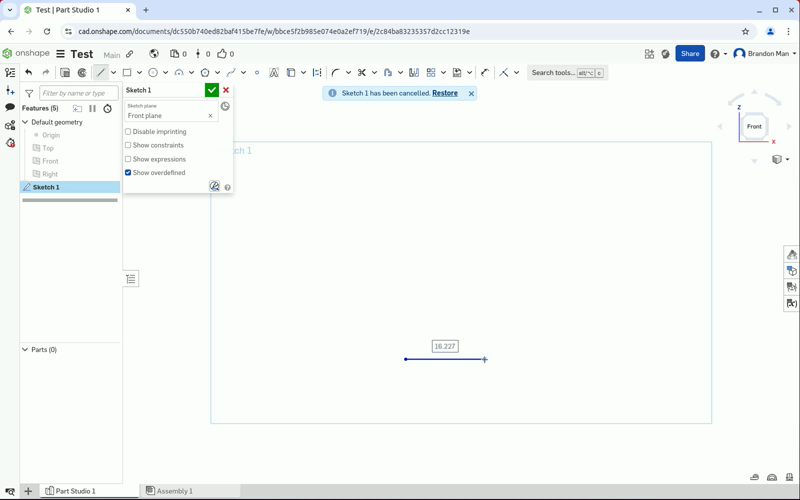
mouse_move(484, 171)
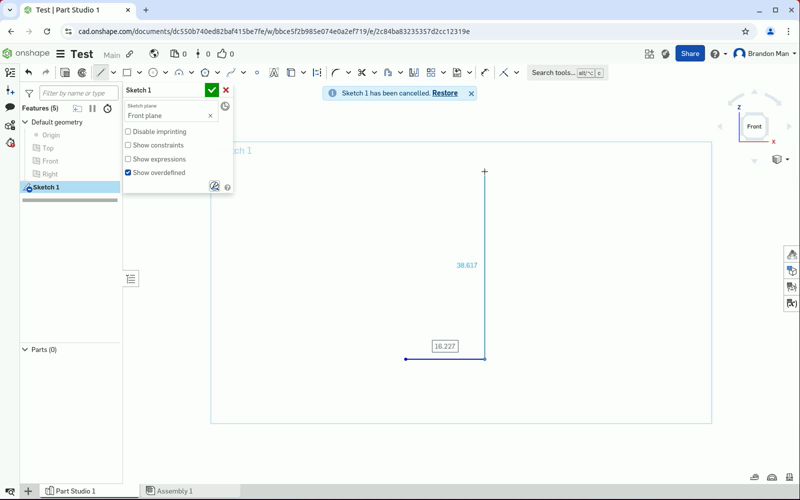
click(484, 171)
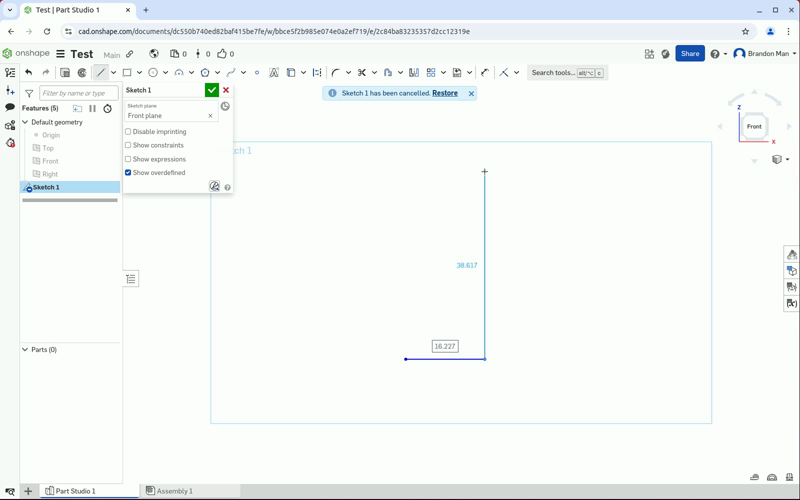
key_up(shift)
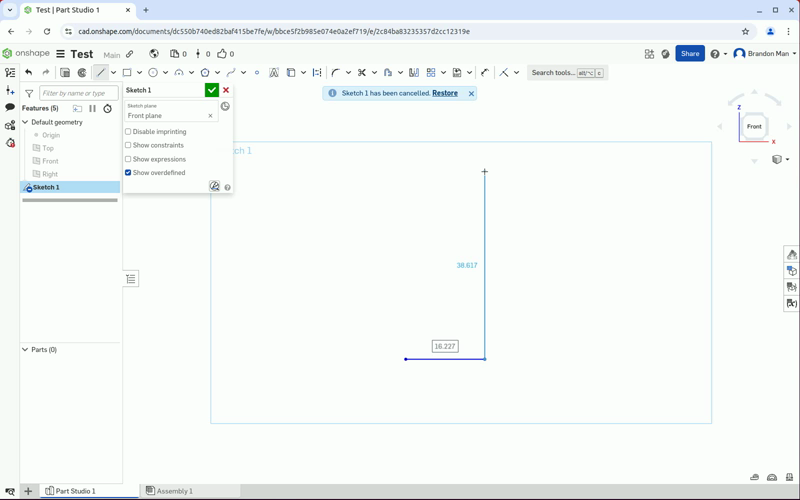
key_down(shift)
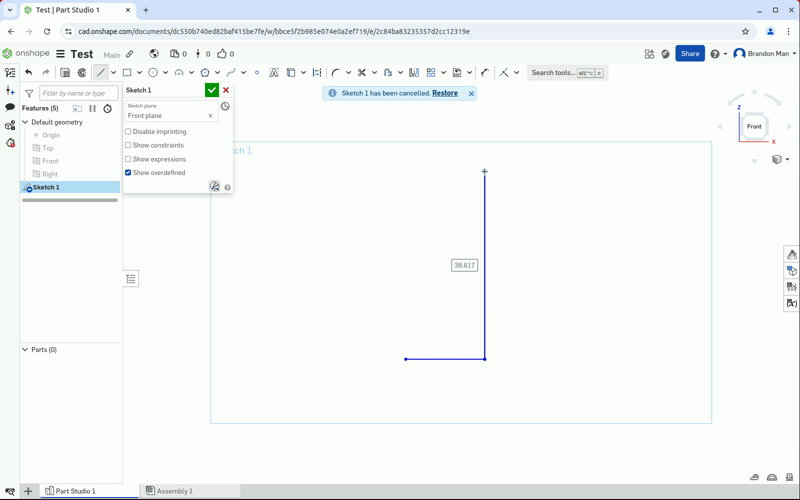
mouse_move(405, 171)
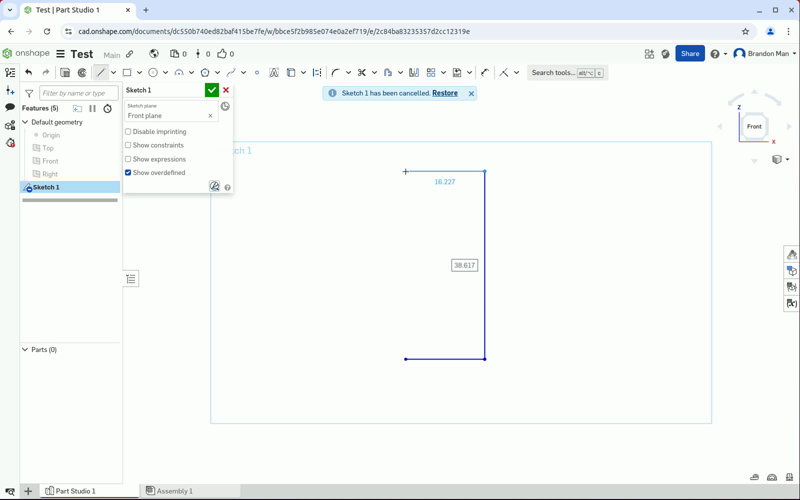
click(405, 171)
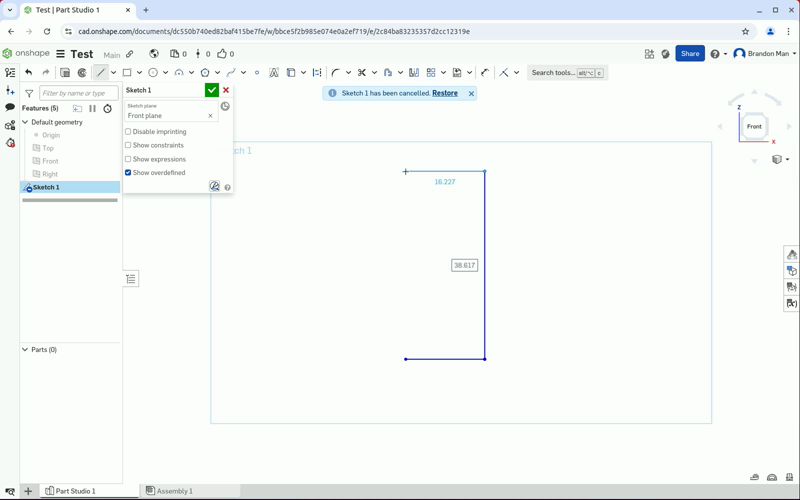
key_up(shift)
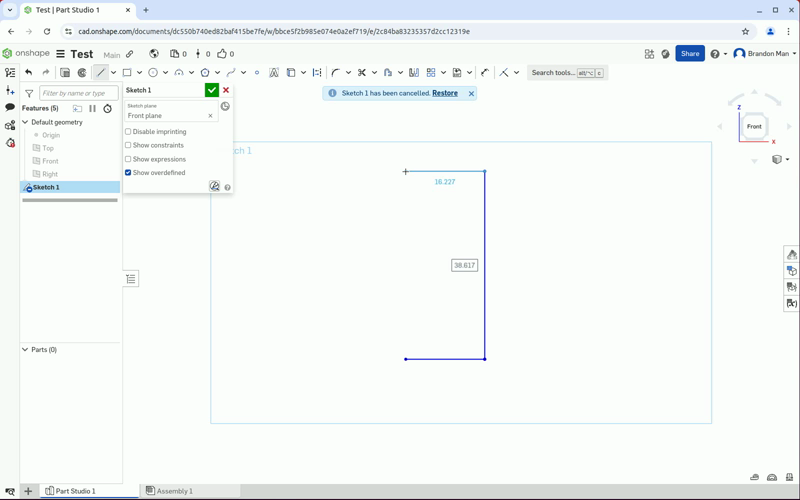
key_down(shift)
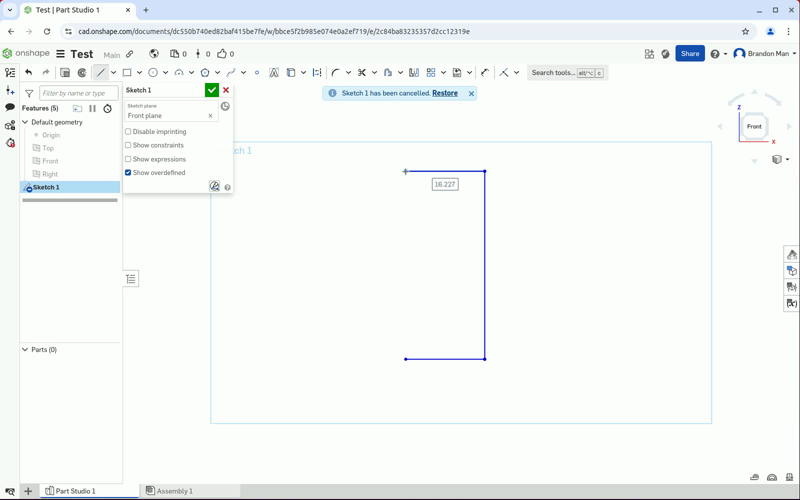
mouse_move(405, 359)
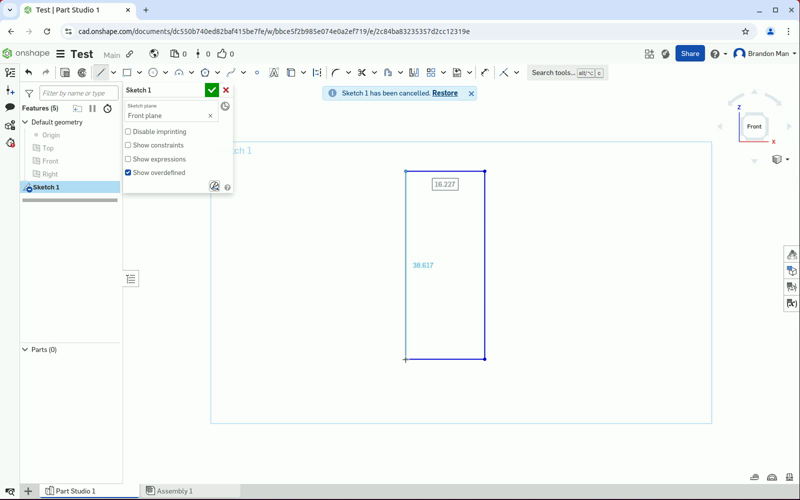
key_up(shift)
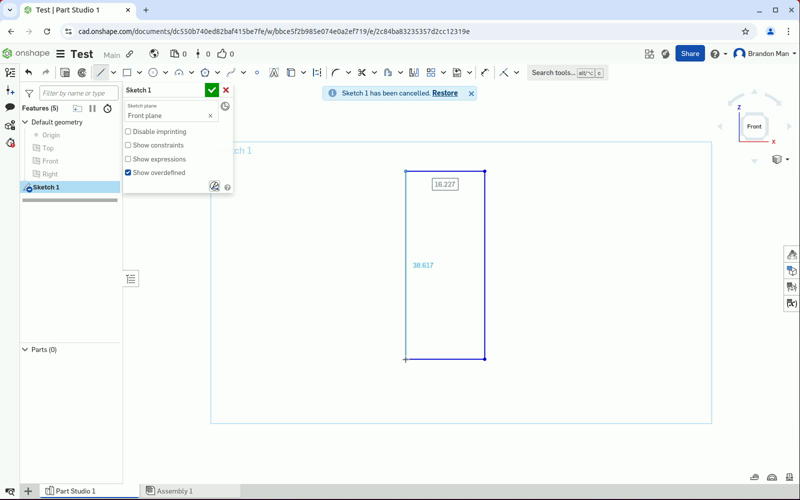
click(405, 359)
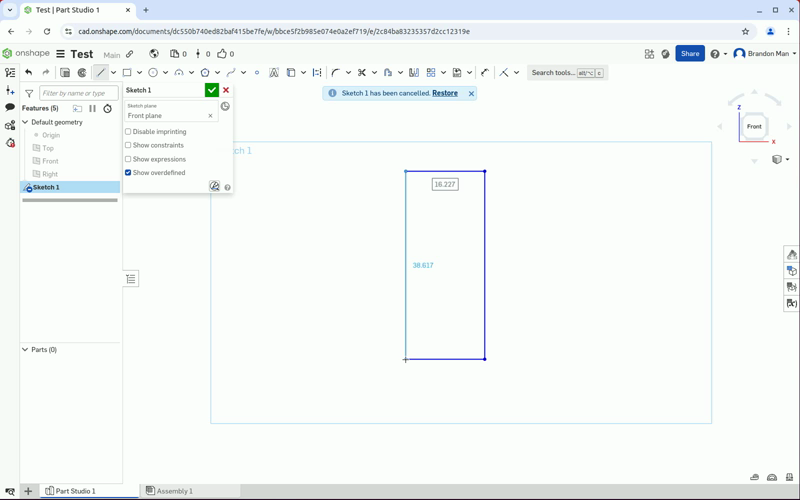
key(esc)
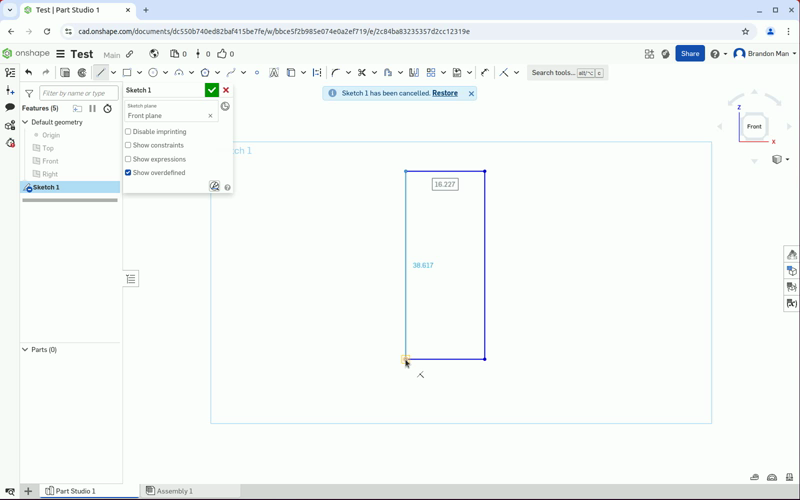
mouse_move(440, 255)
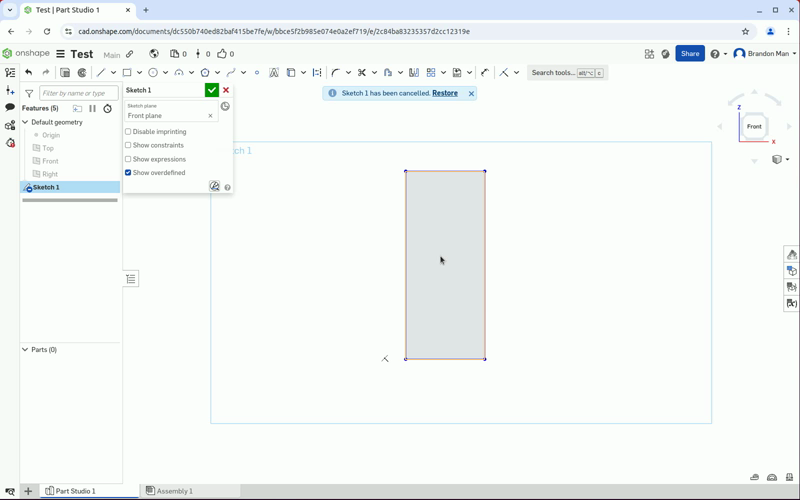
click(440, 255)
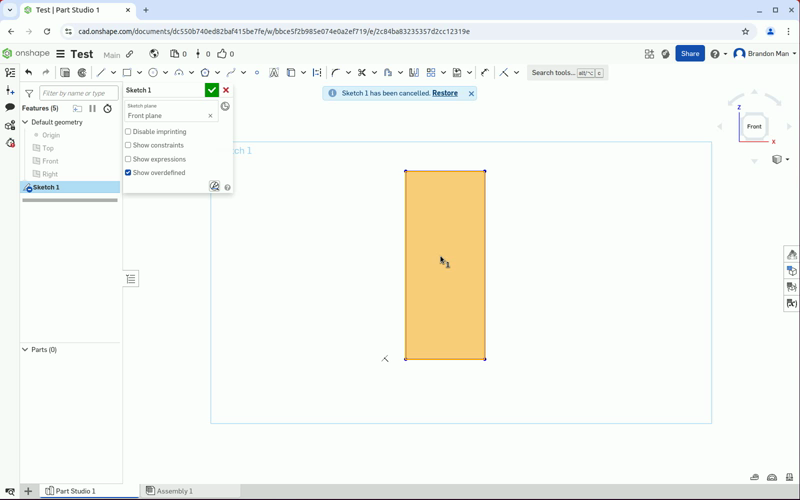
mouse_move(73, 352)
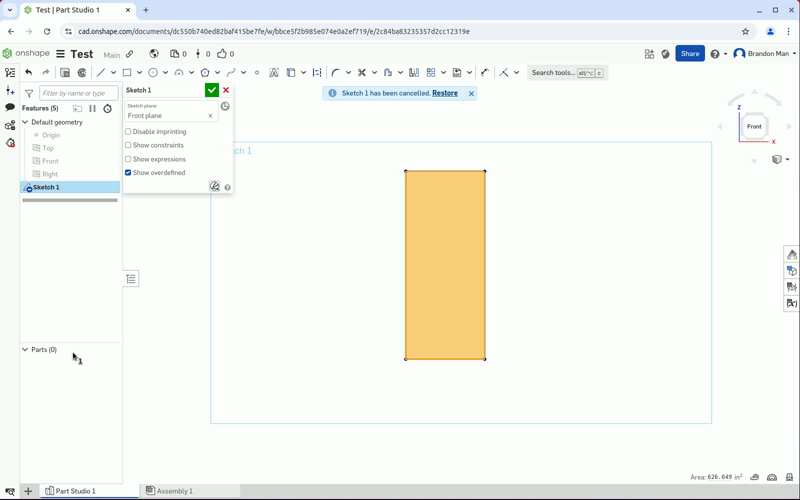
key(shift+y)
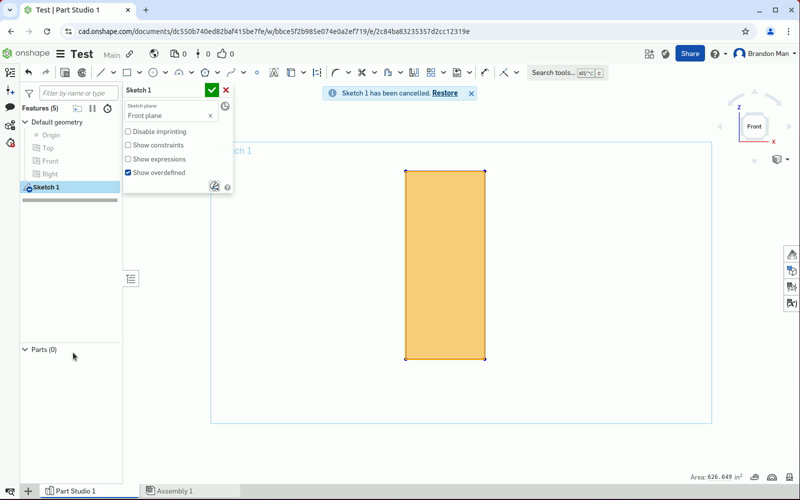
key(shift+e)
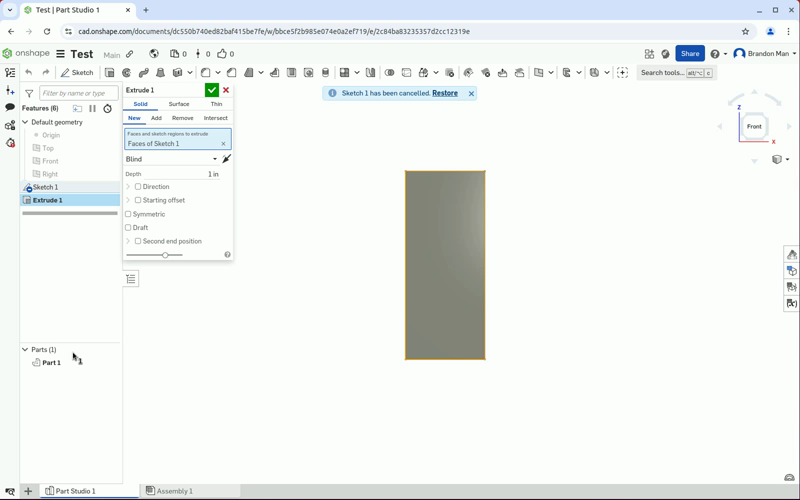
mouse_move(143, 106)
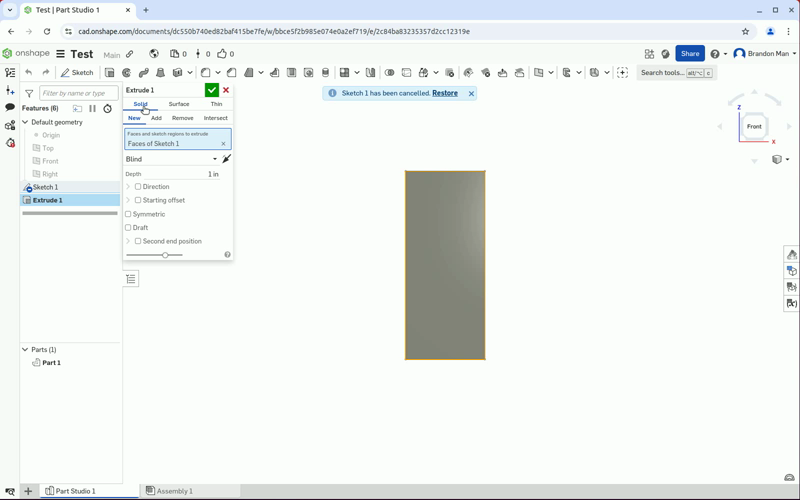
click(143, 106)
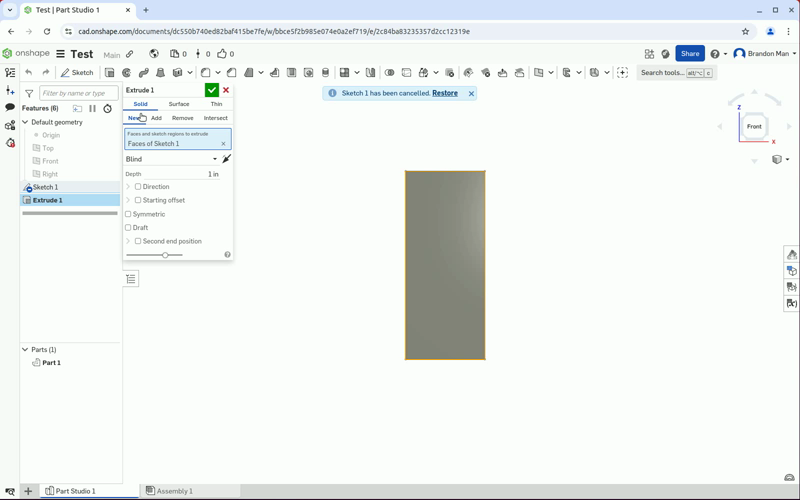
mouse_move(137, 120)
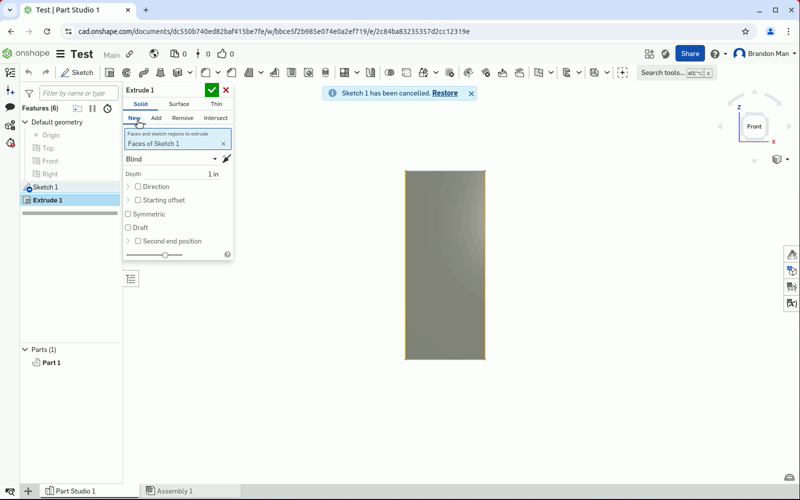
click(137, 120)
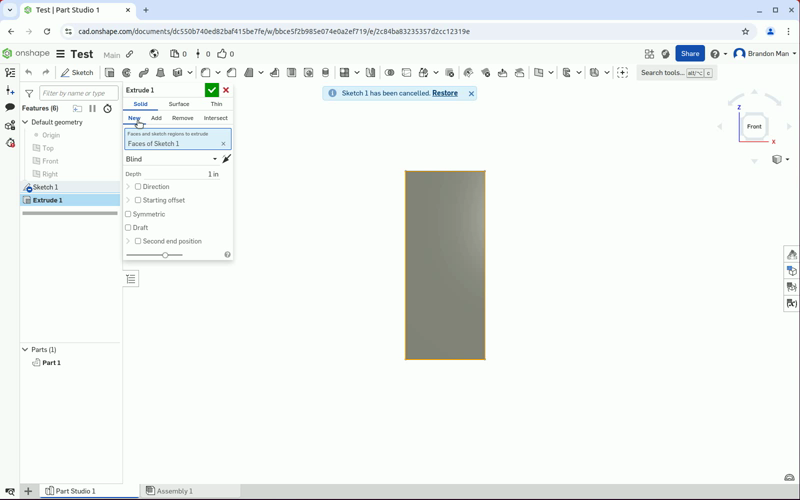
key(tab, 4)
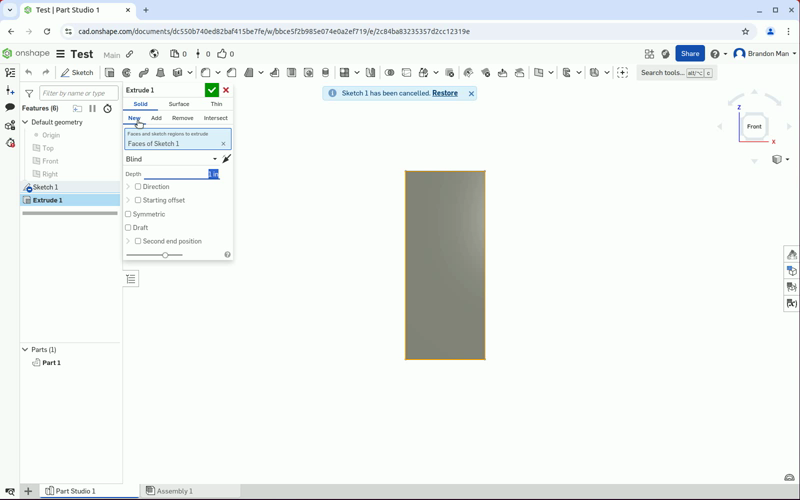
text(16.368)
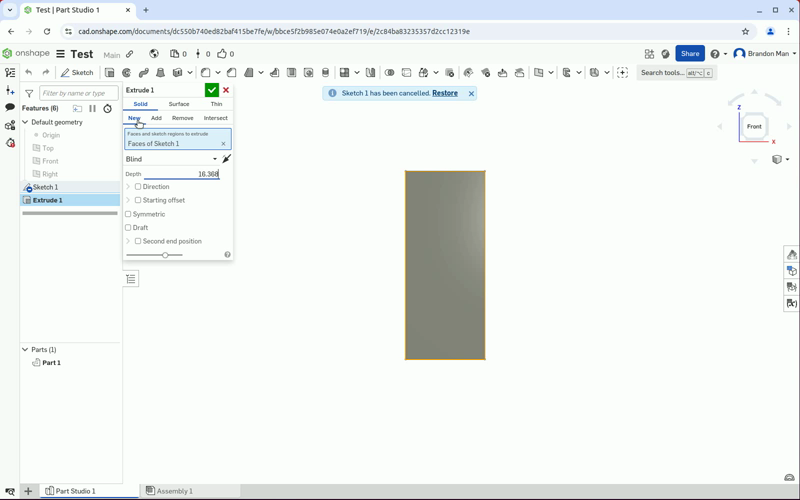
key(tab, 3)
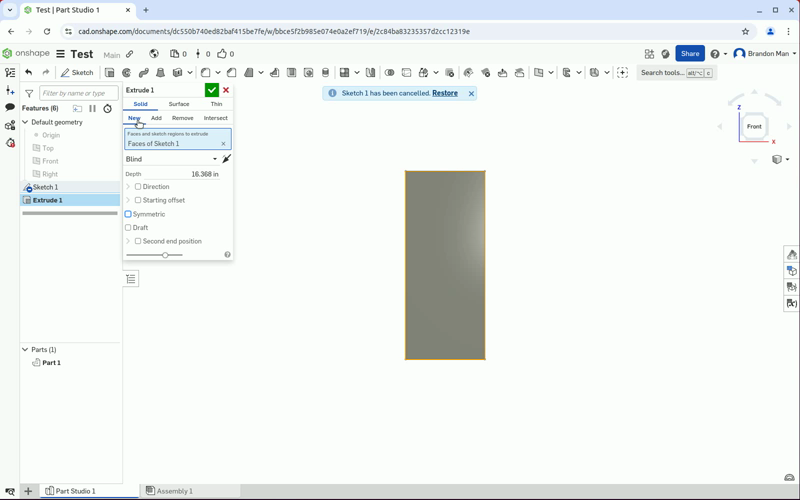
key(space)
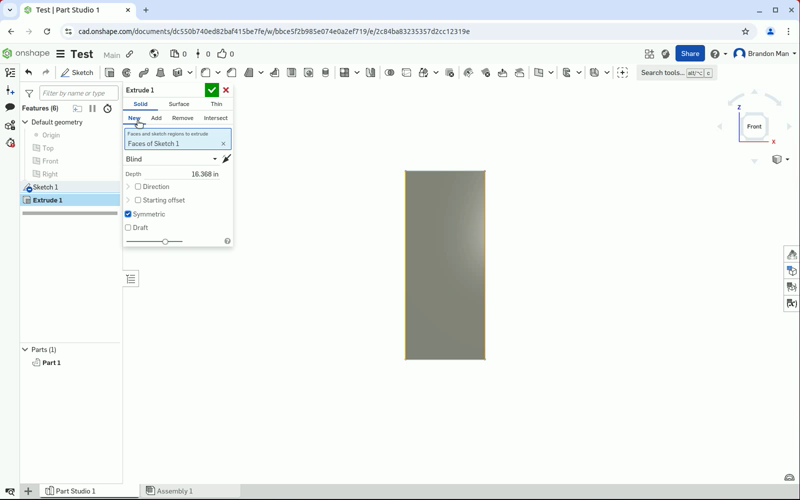
key(enter)
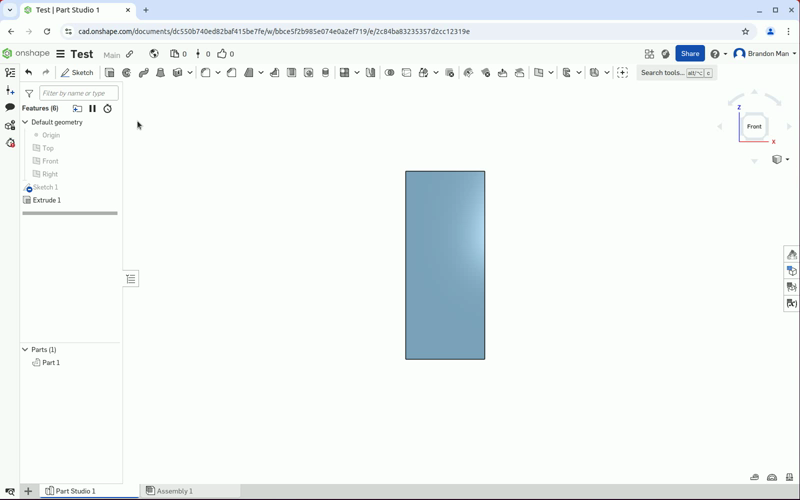
key(shift+h)
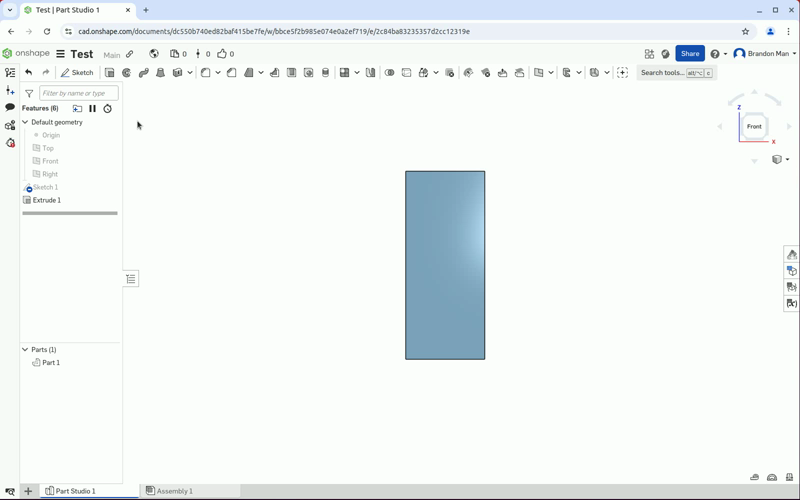
key(shift+h)
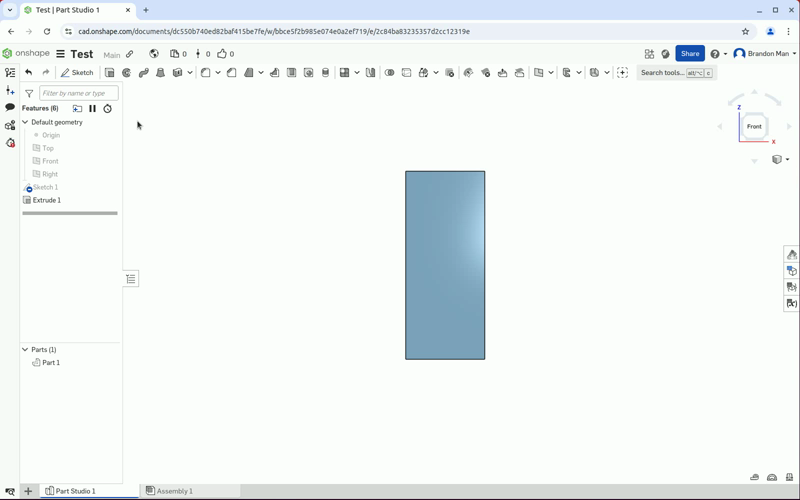
mouse_move(73, 189)
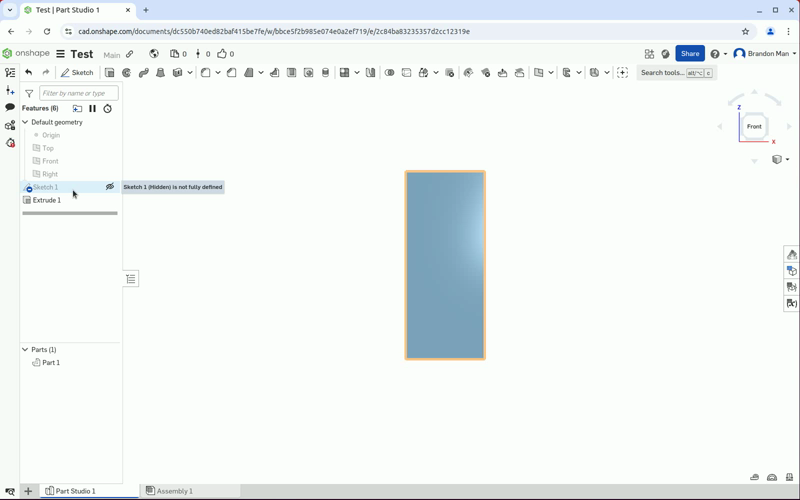
click(73, 189)
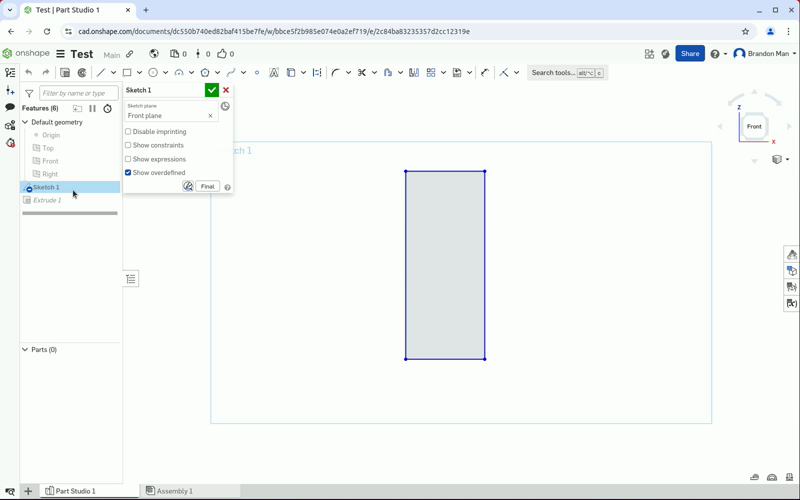
mouse_move(229, 92)
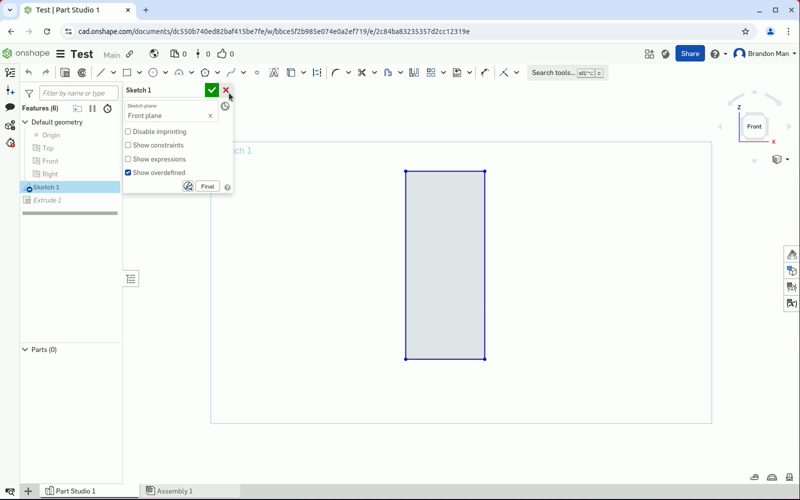
click(229, 92)
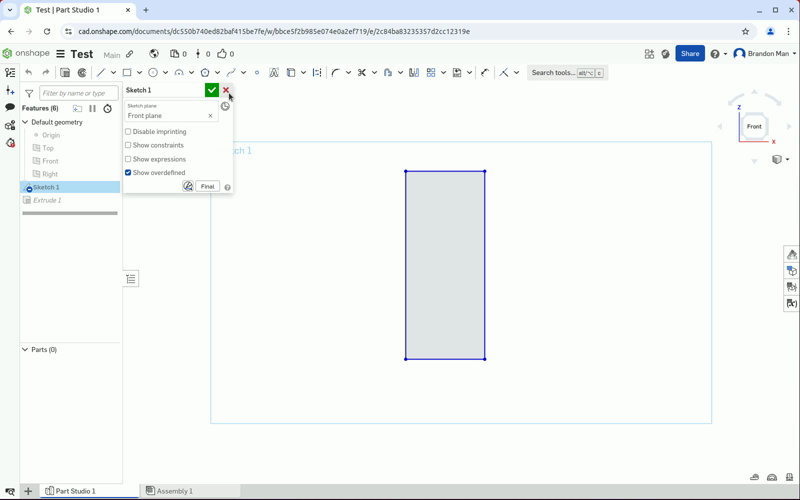
key(shift+s)
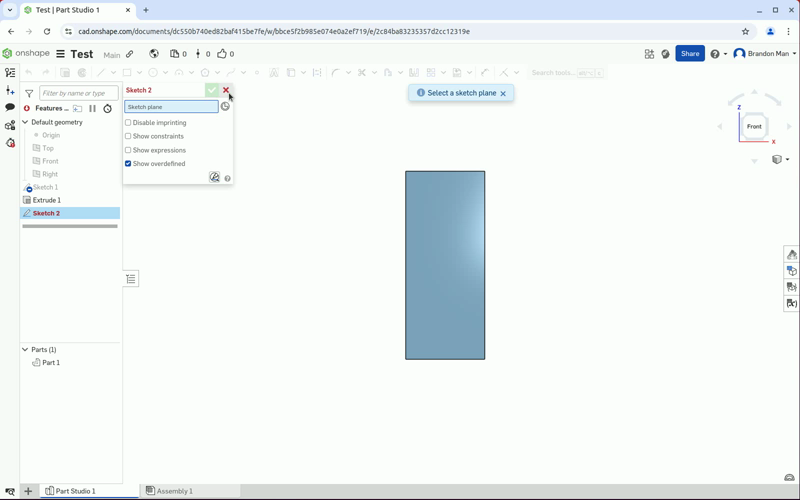
mouse_move(73, 163)
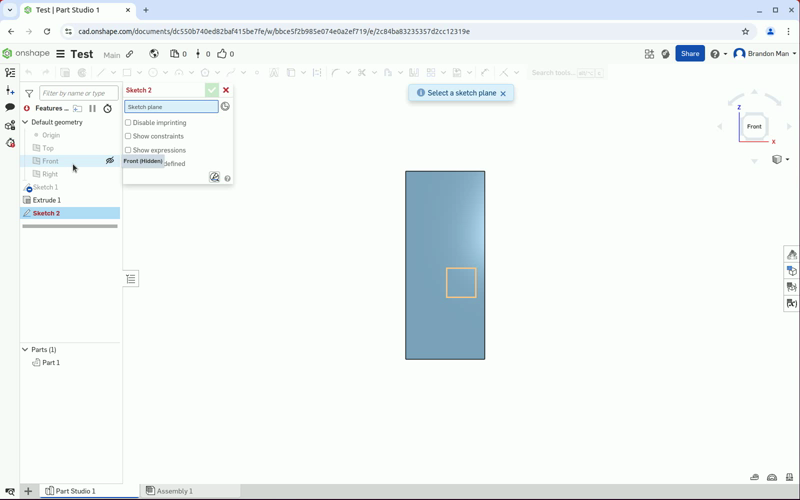
click(73, 163)
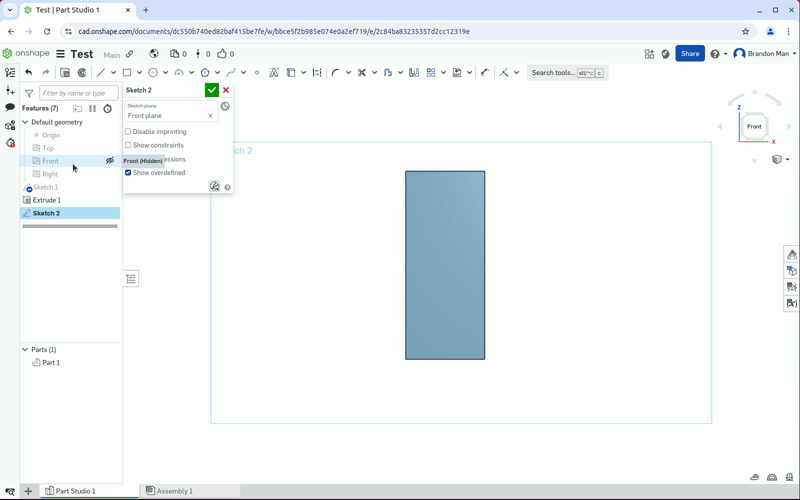
mouse_move(73, 352)
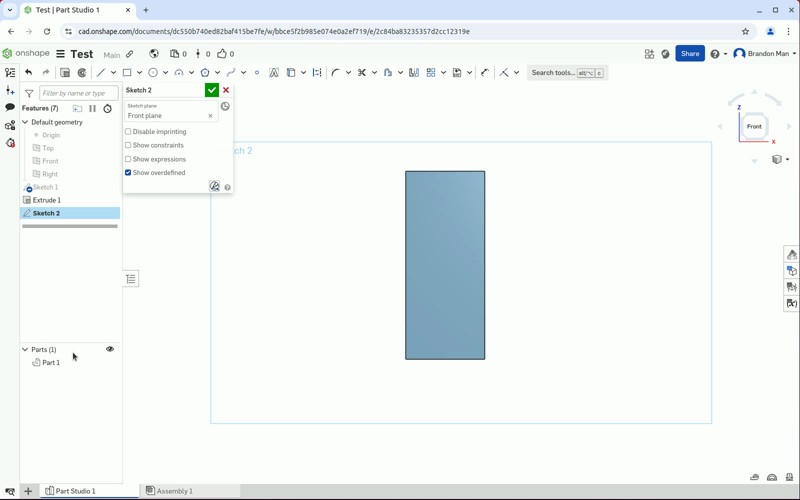
key(y)
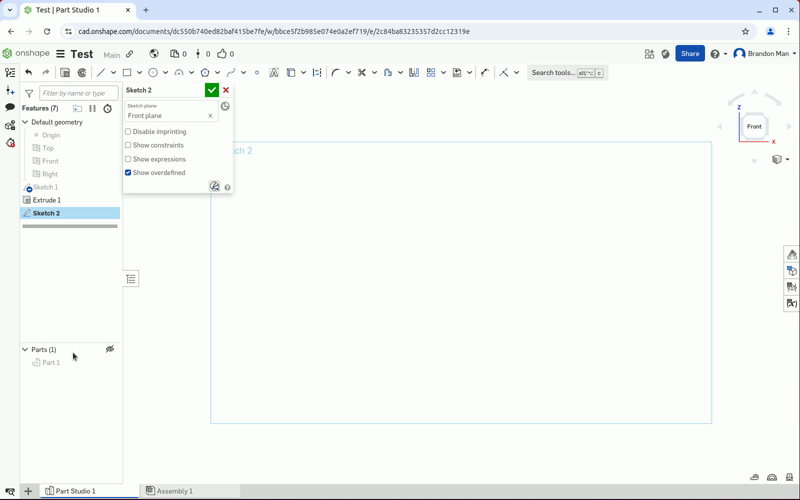
key(l)
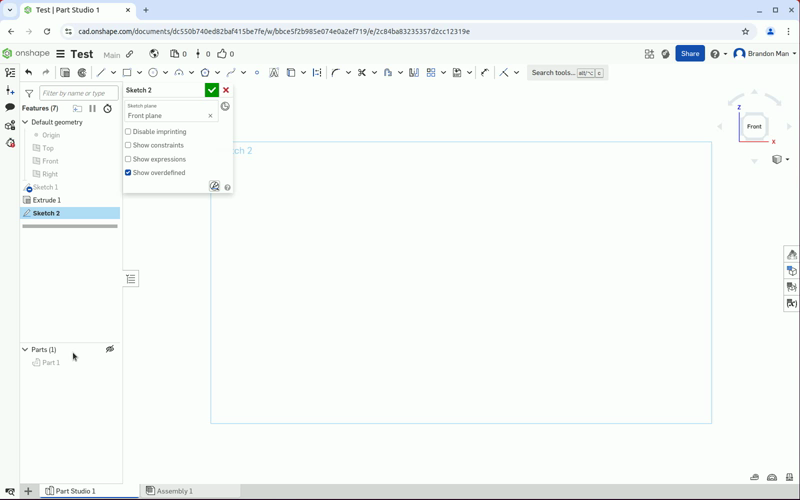
key_down(shift)
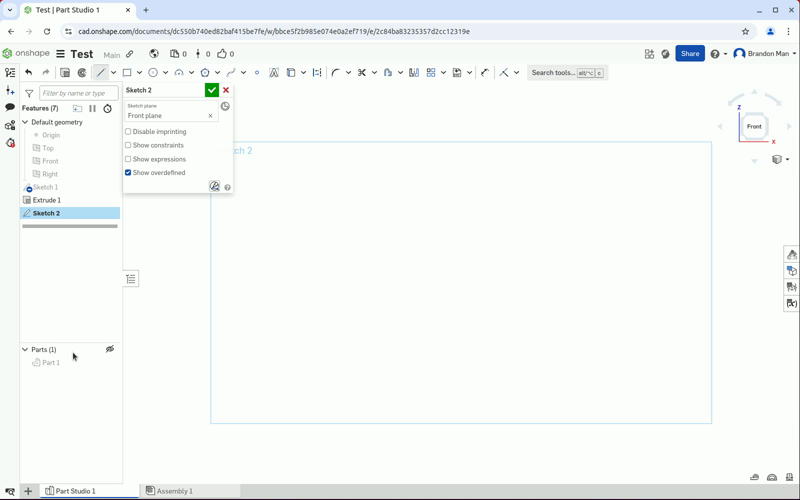
mouse_move(484, 359)
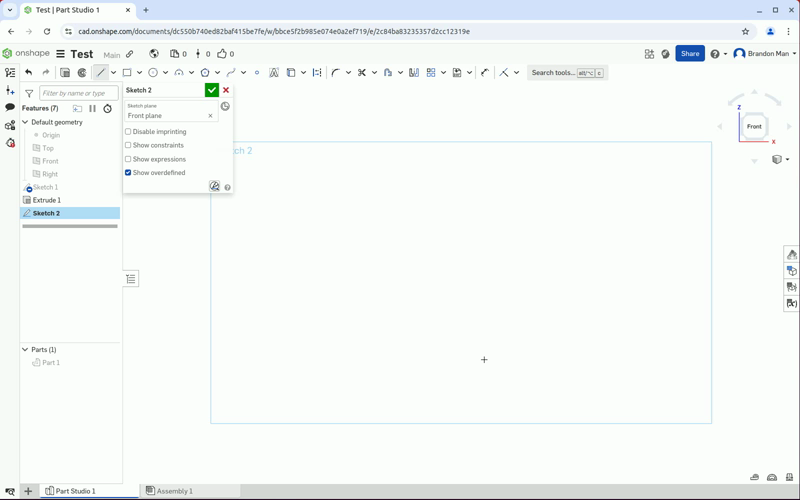
click(484, 359)
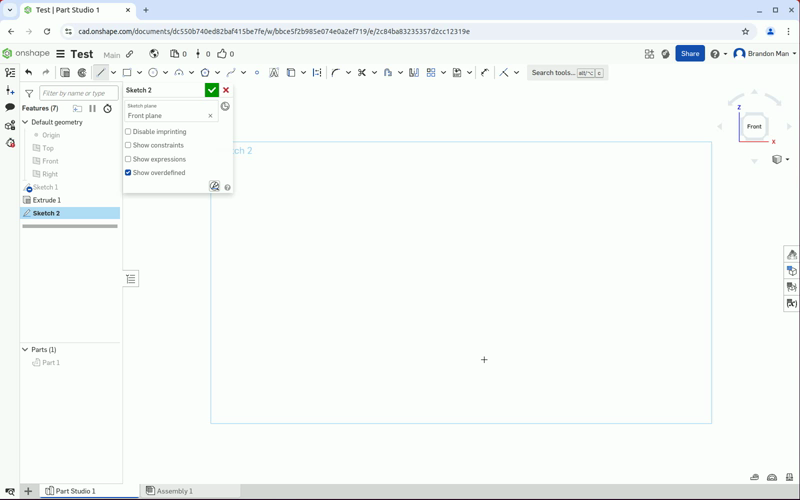
key_up(shift)
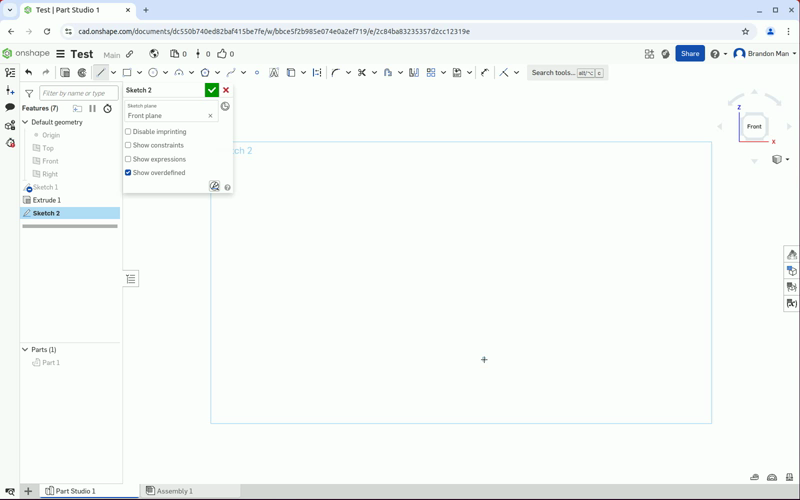
key_down(shift)
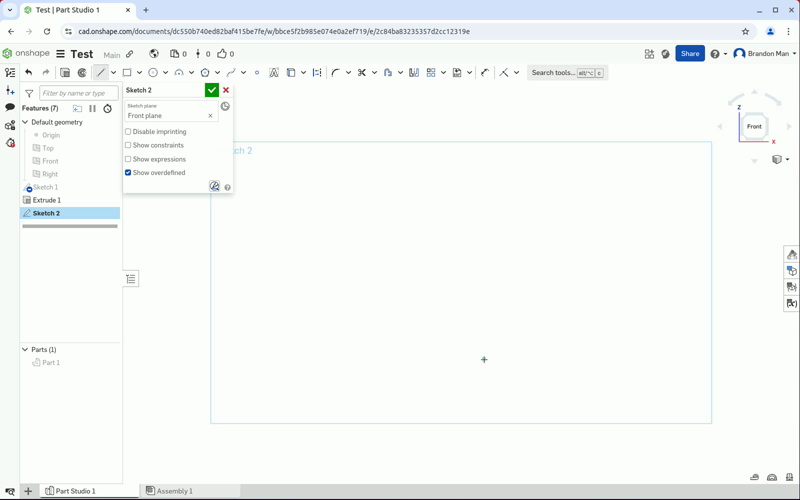
mouse_move(563, 359)
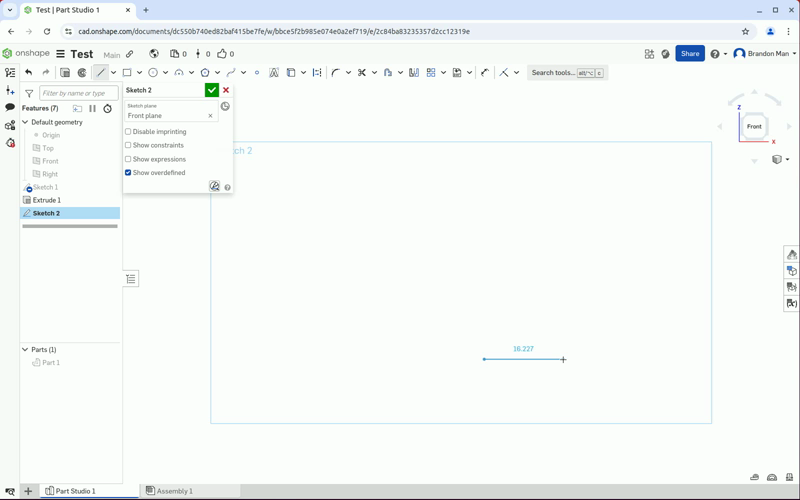
click(563, 359)
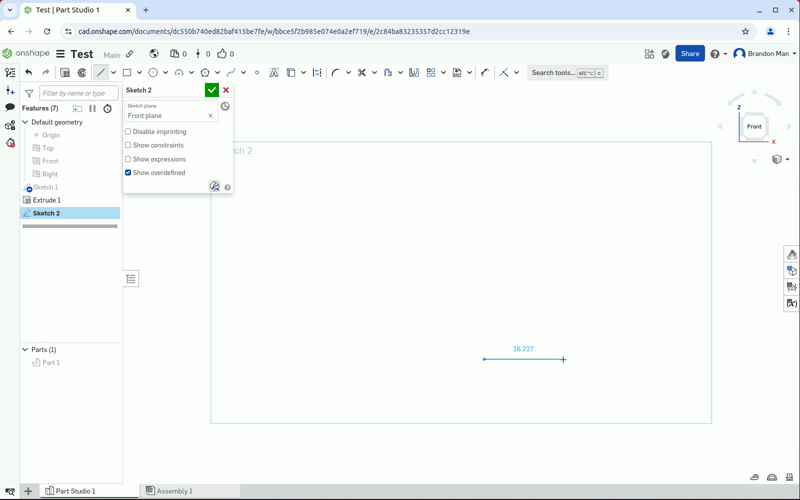
key_up(shift)
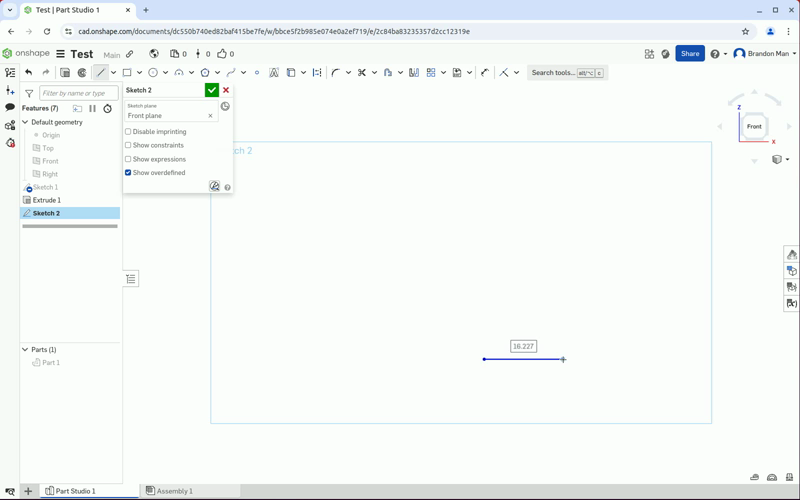
key_down(shift)
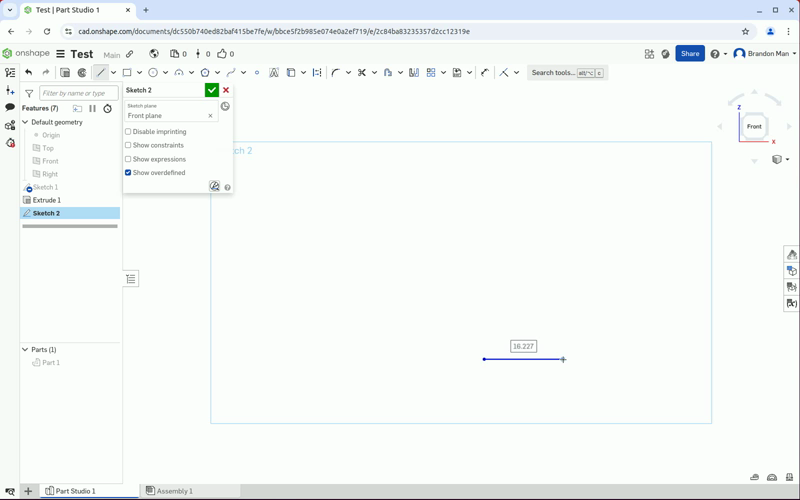
mouse_move(563, 171)
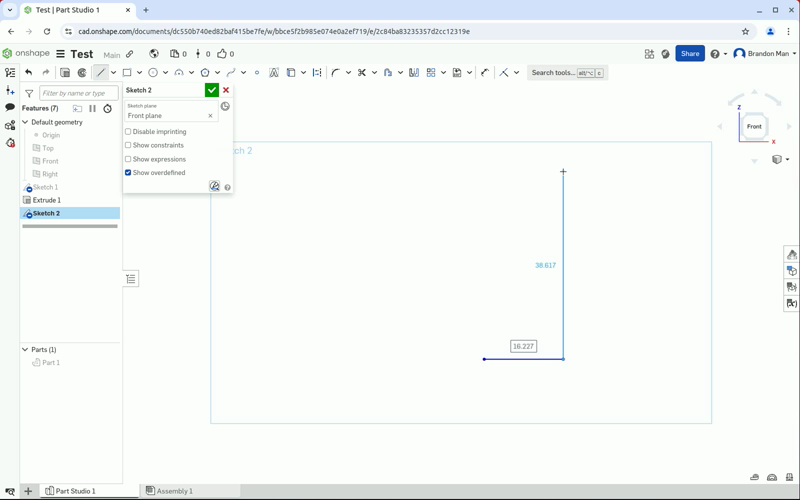
click(563, 171)
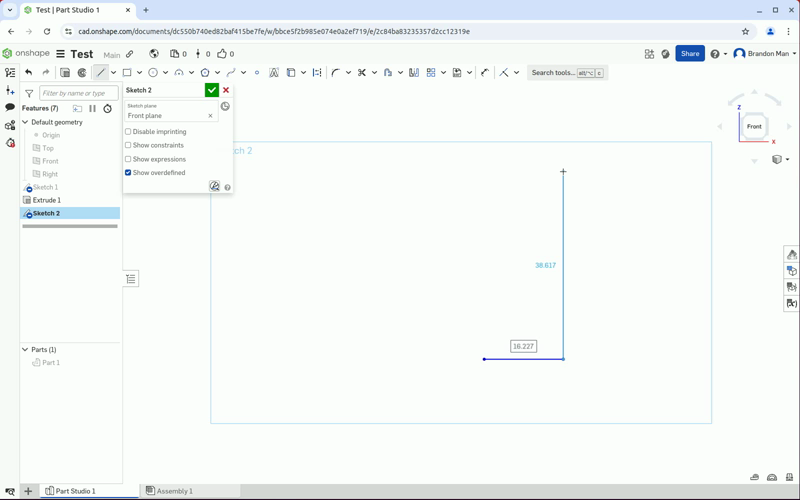
key_up(shift)
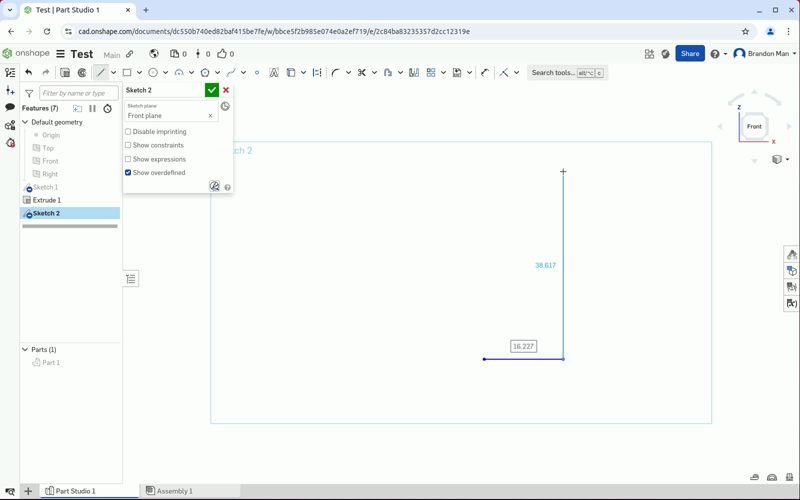
key_down(shift)
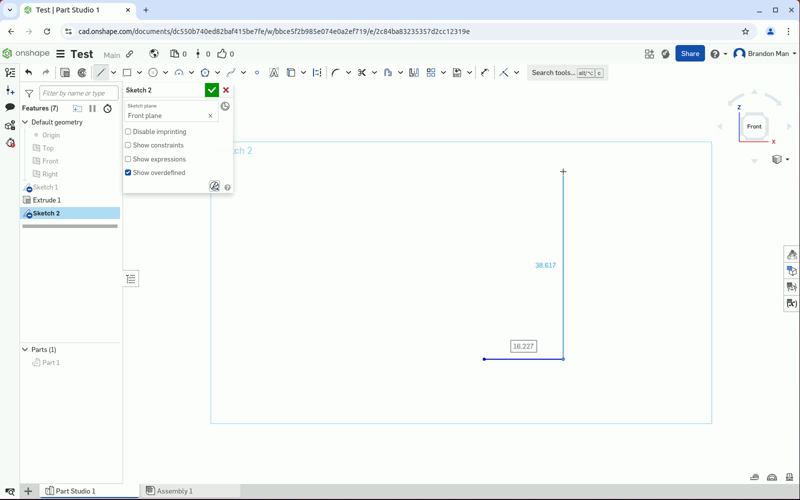
mouse_move(484, 171)
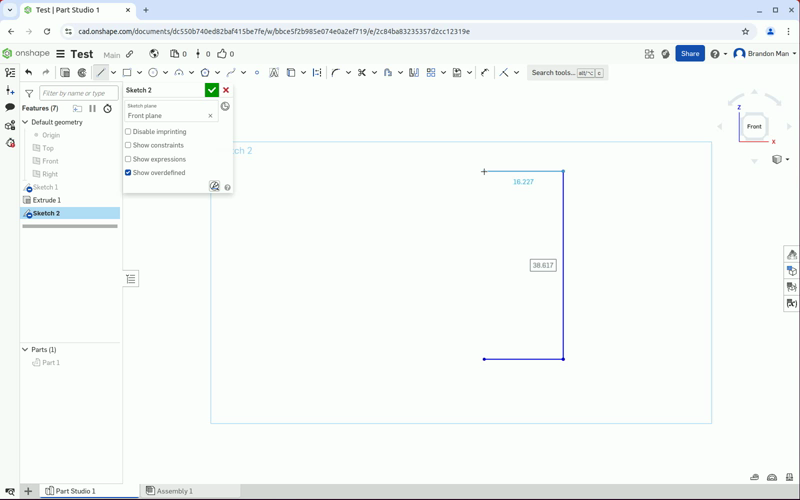
click(484, 171)
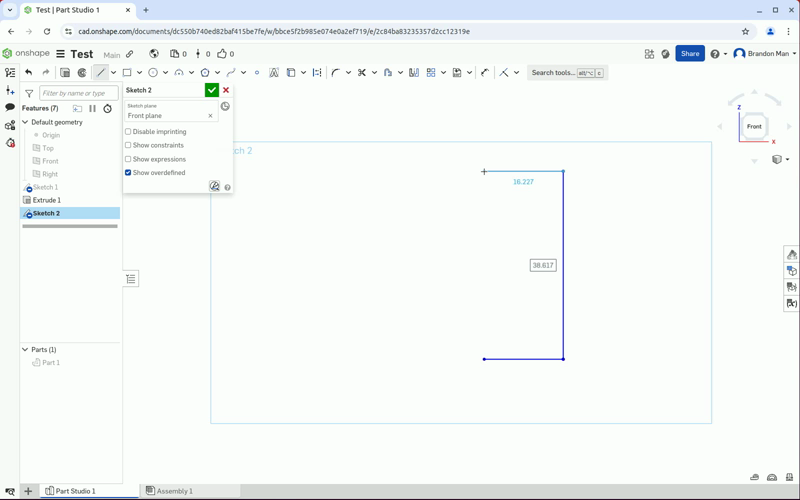
key_up(shift)
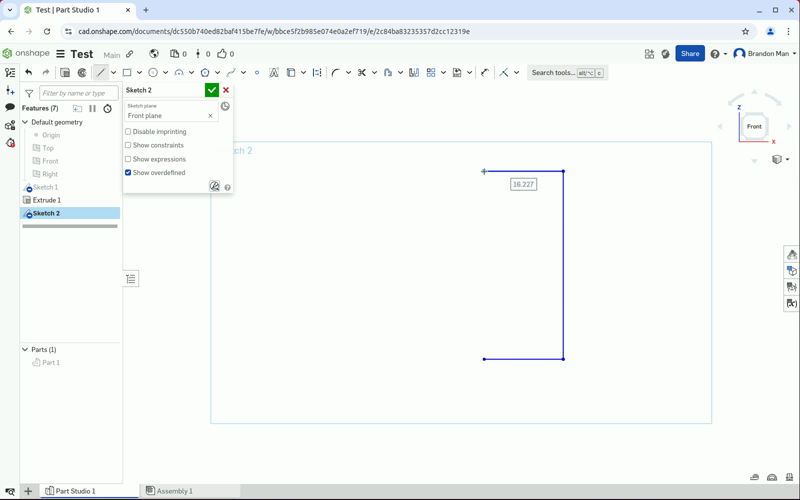
key_down(shift)
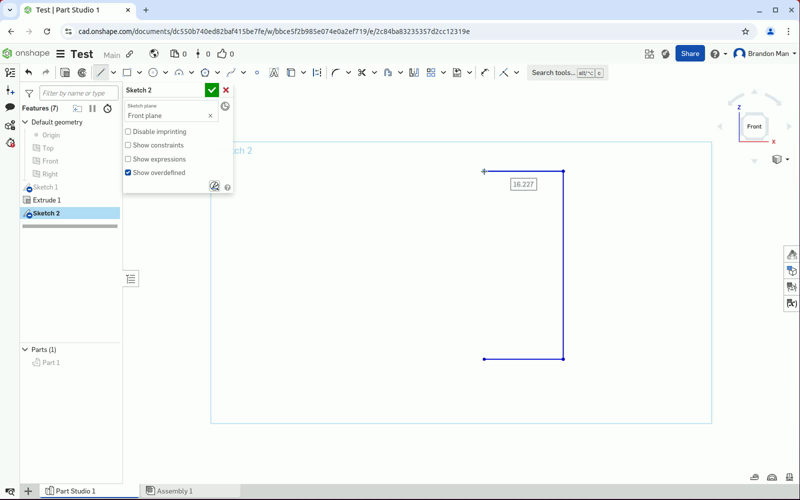
mouse_move(484, 359)
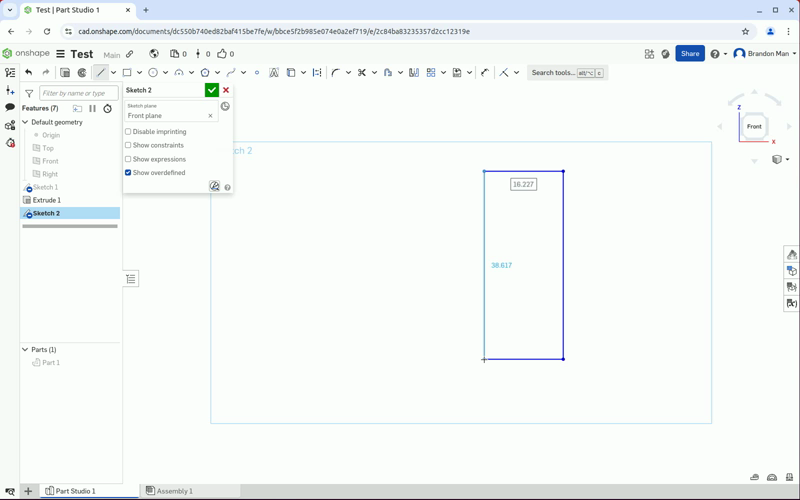
key_up(shift)
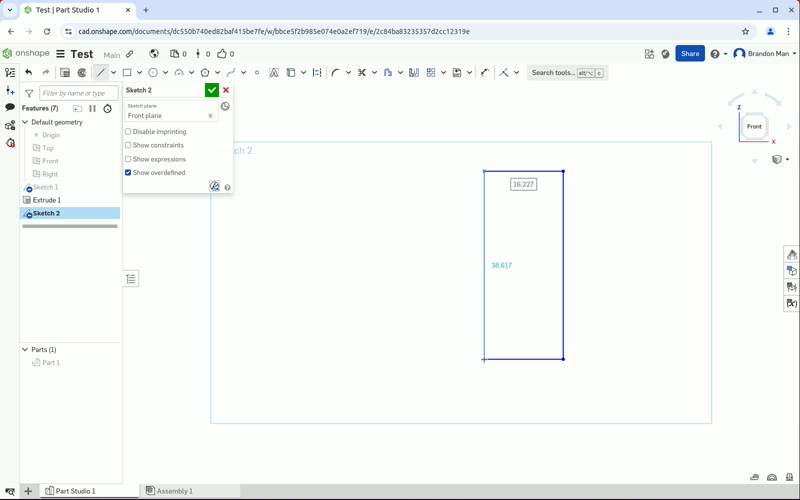
click(484, 359)
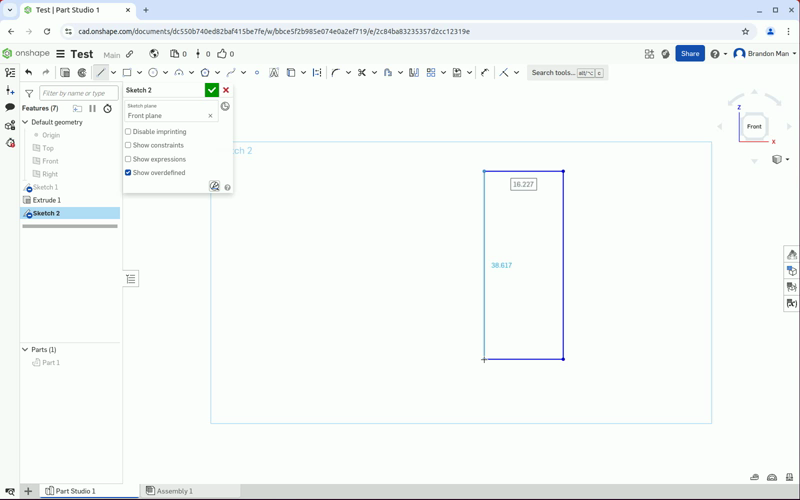
key(esc)
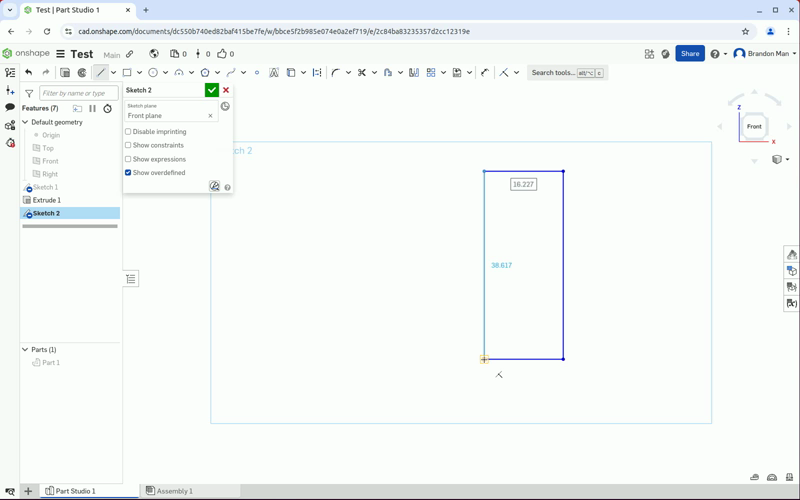
mouse_move(515, 333)
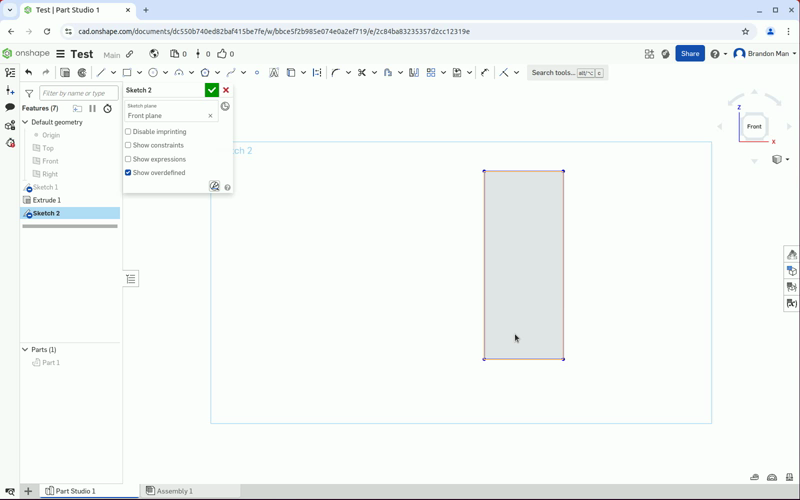
click(515, 333)
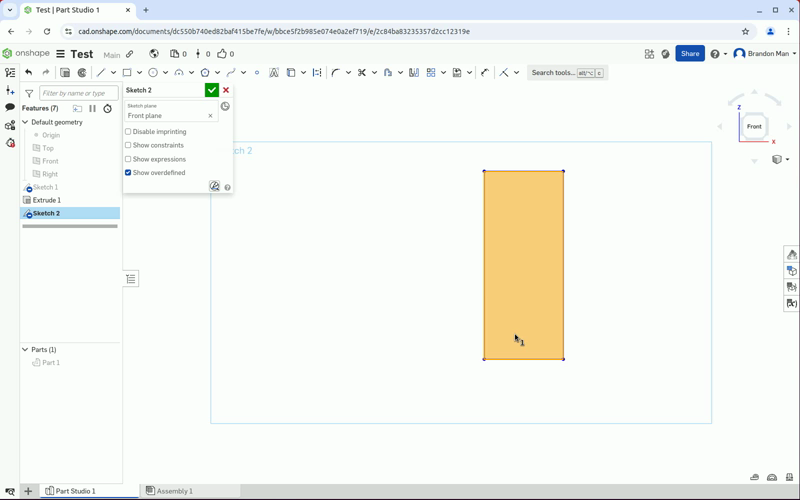
mouse_move(73, 352)
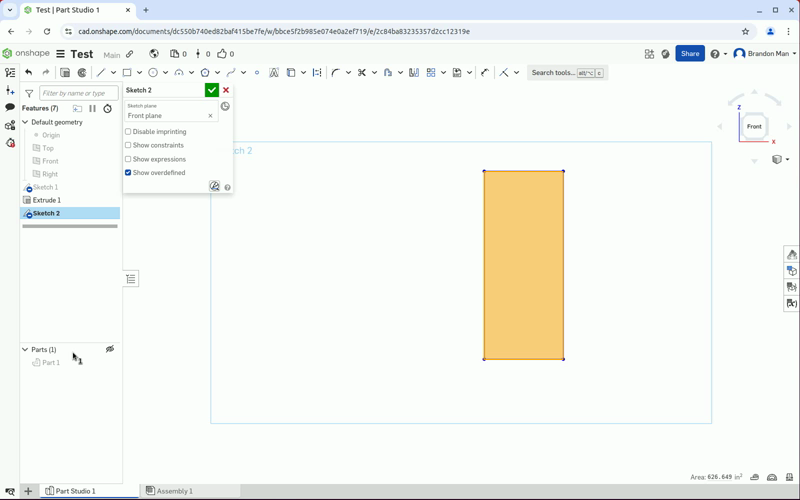
key(shift+y)
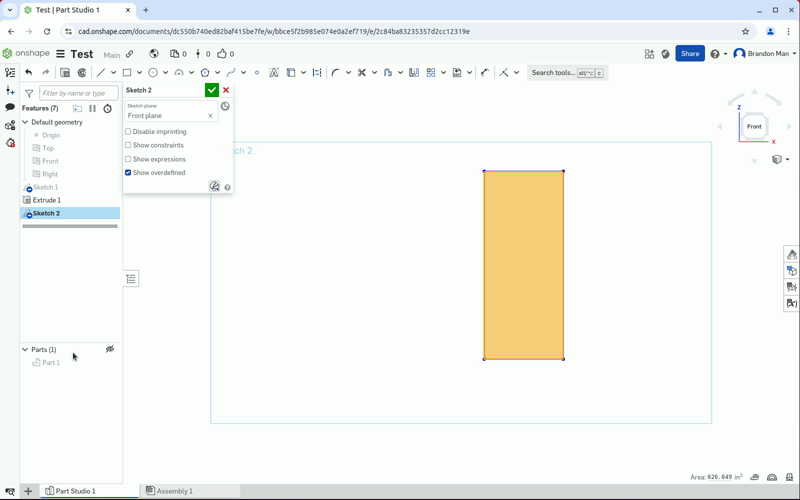
key(shift+e)
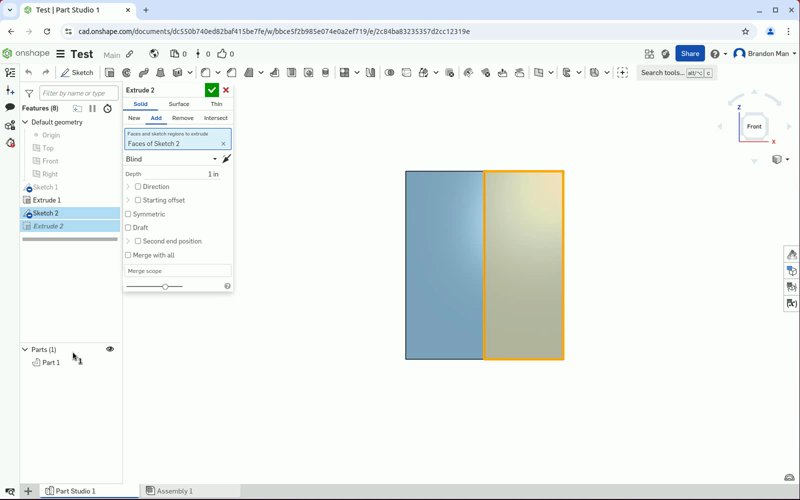
mouse_move(143, 106)
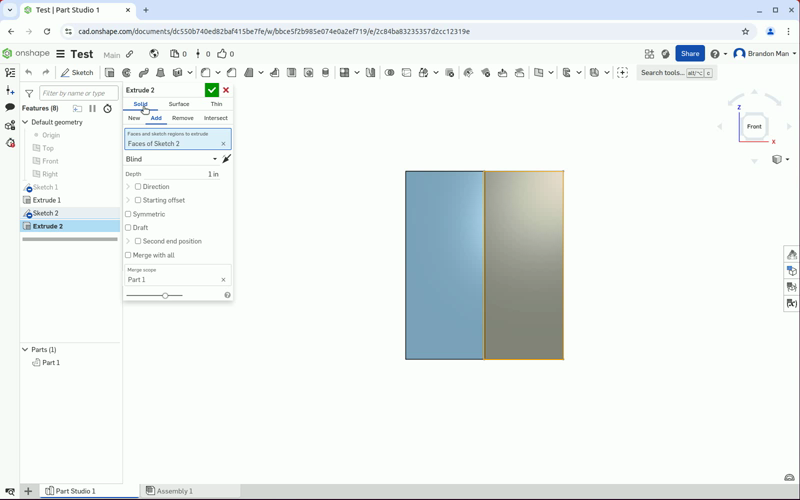
click(143, 106)
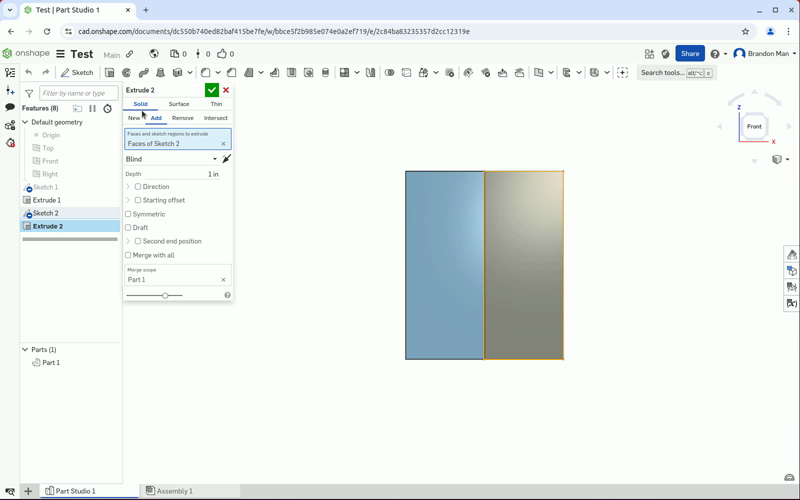
mouse_move(137, 120)
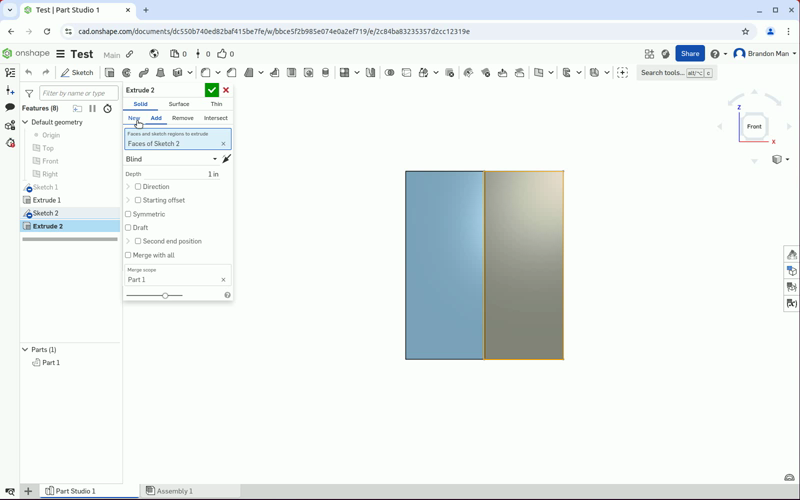
click(137, 120)
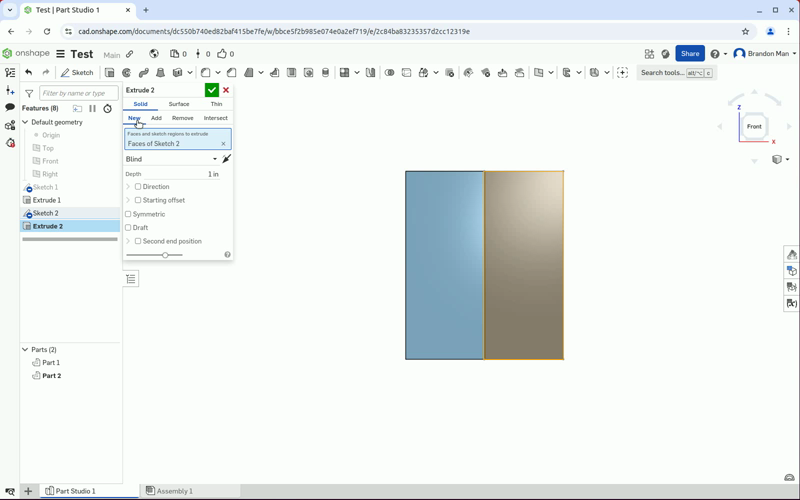
key(tab, 4)
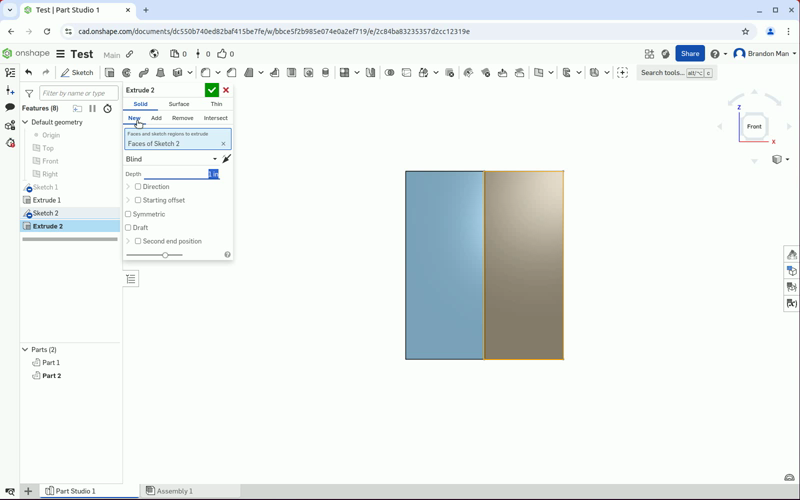
text(6.258)
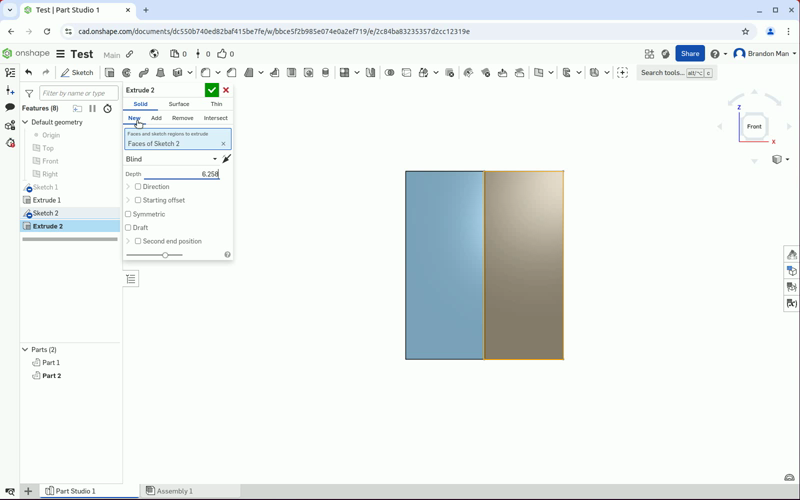
key(tab, 3)
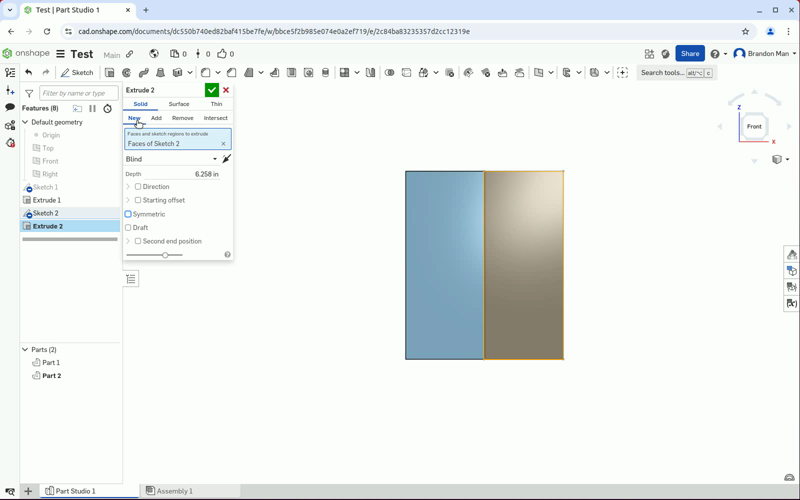
key(space)
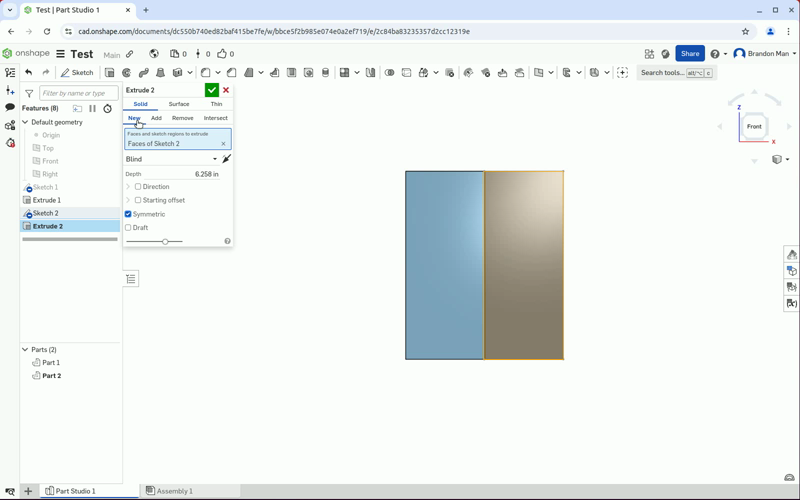
key(enter)
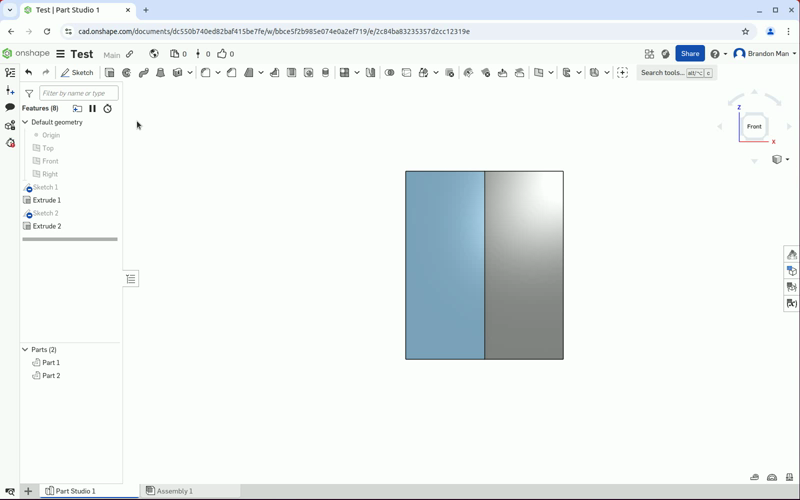
key(shift+h)
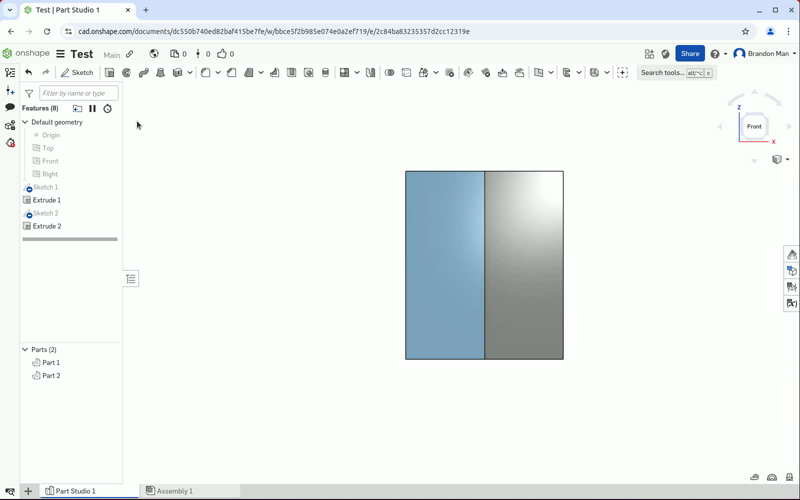
key(shift+h)
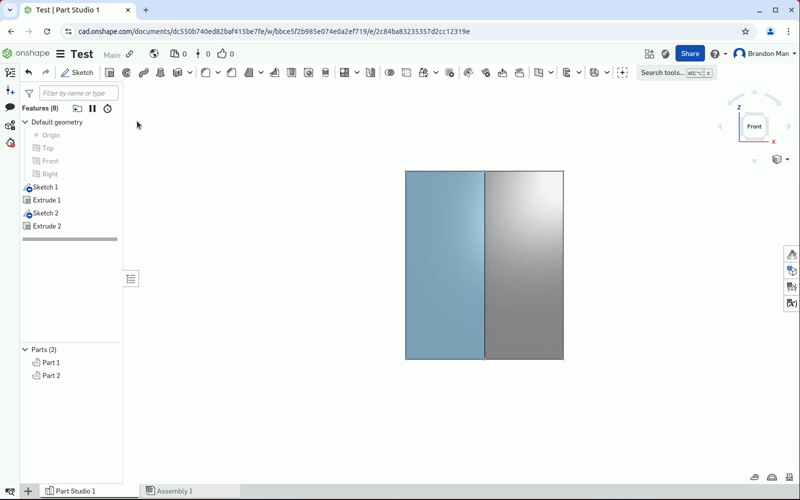
key(shift+7)
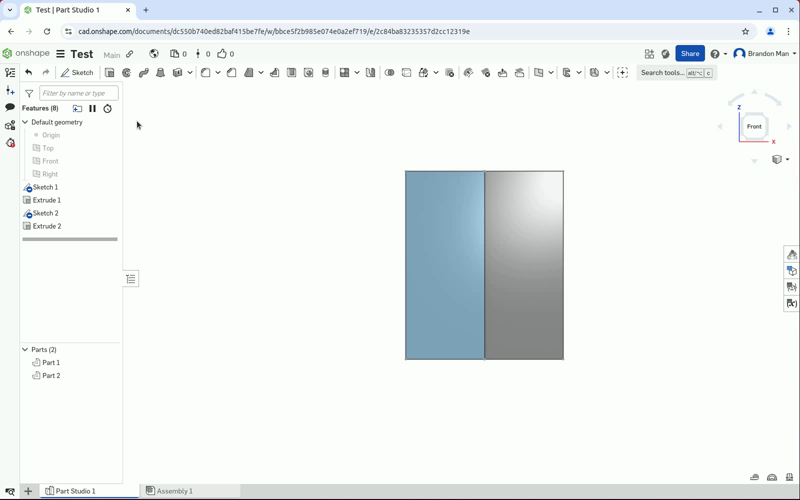
key(left, 2)
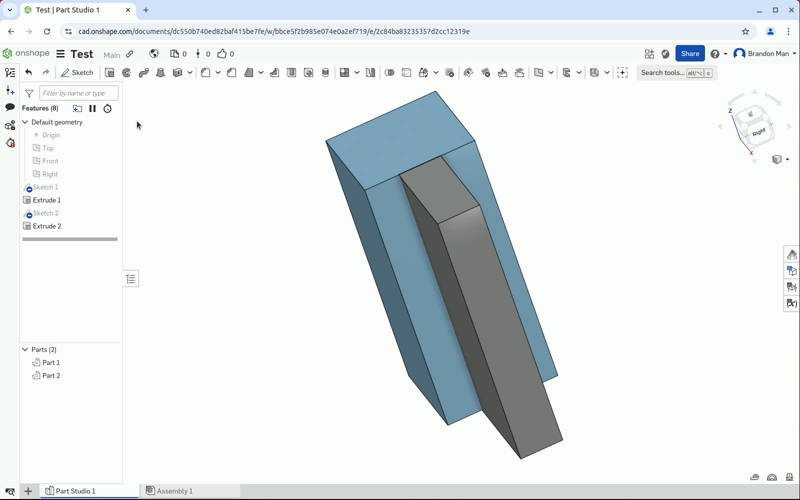
key(down, 2)
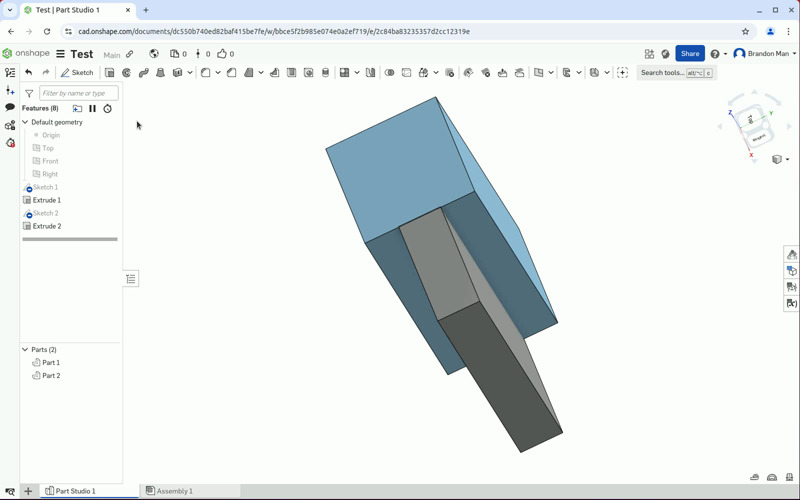
key(up, 2)
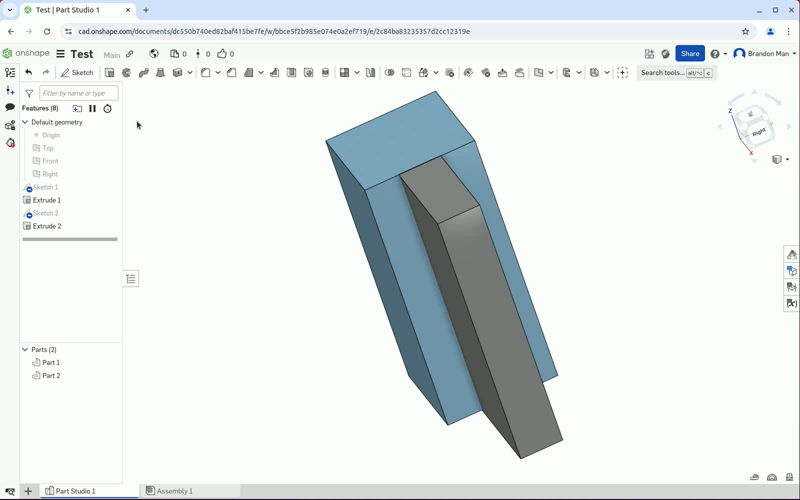
key(right, 2)
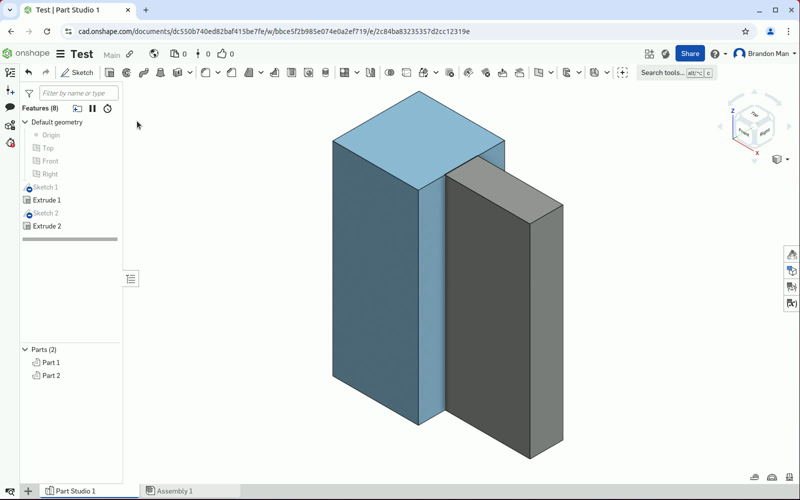
mouse_move(73, 189)
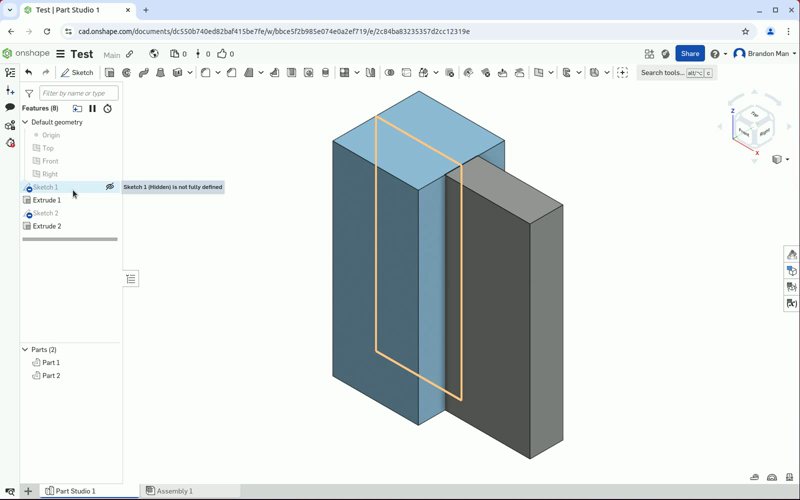
click(73, 189)